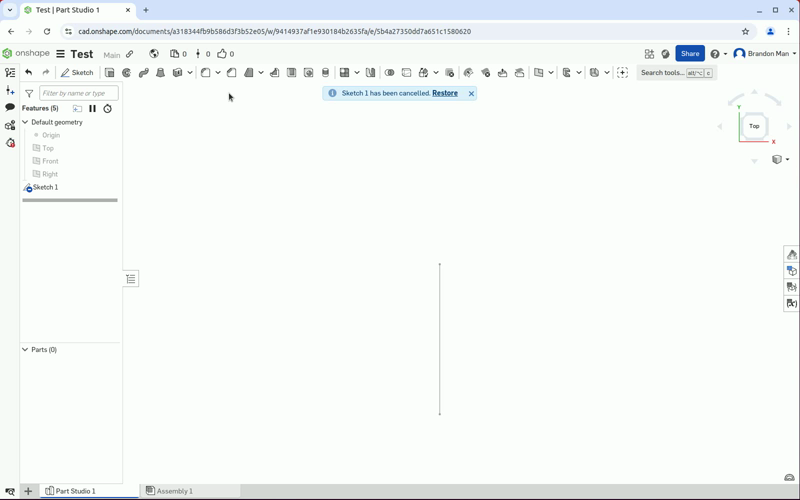
key(shift+h)
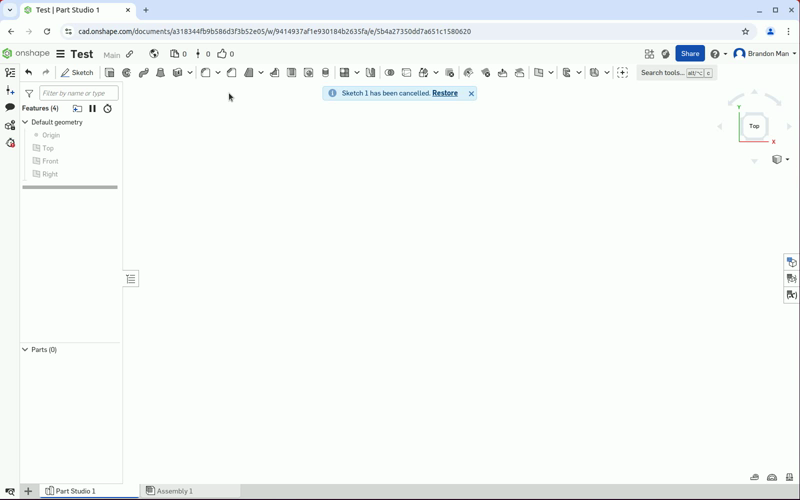
mouse_move(73, 352)
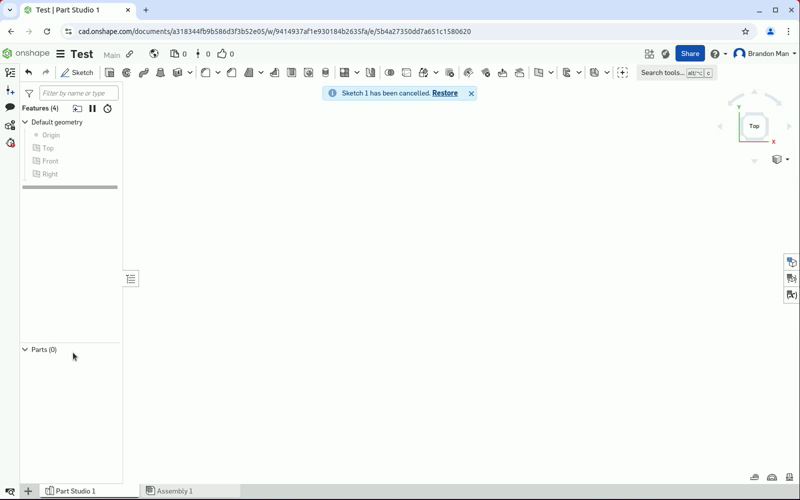
key(y)
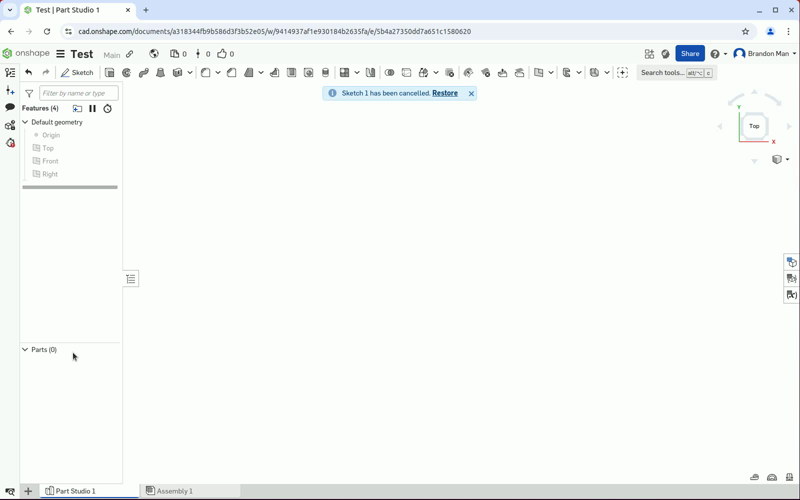
key(shift+p)
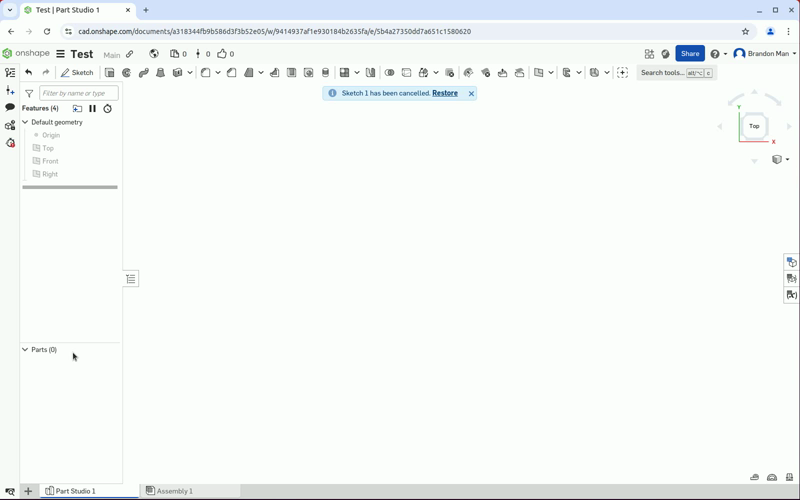
key(space)
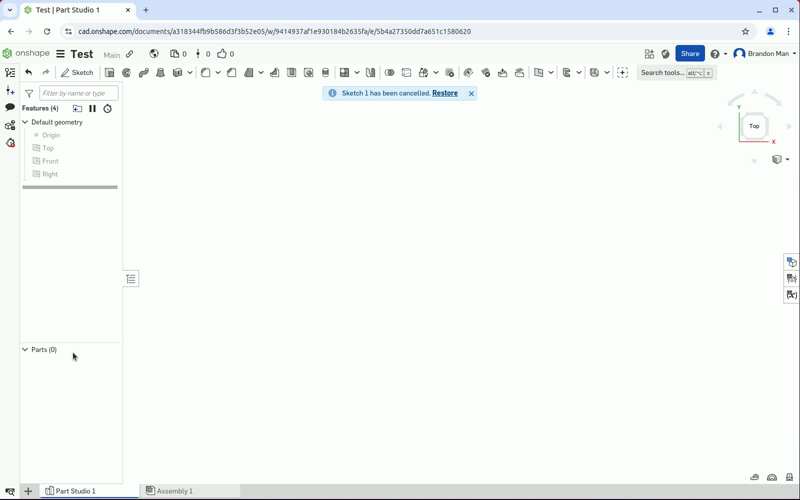
key_down(shift)
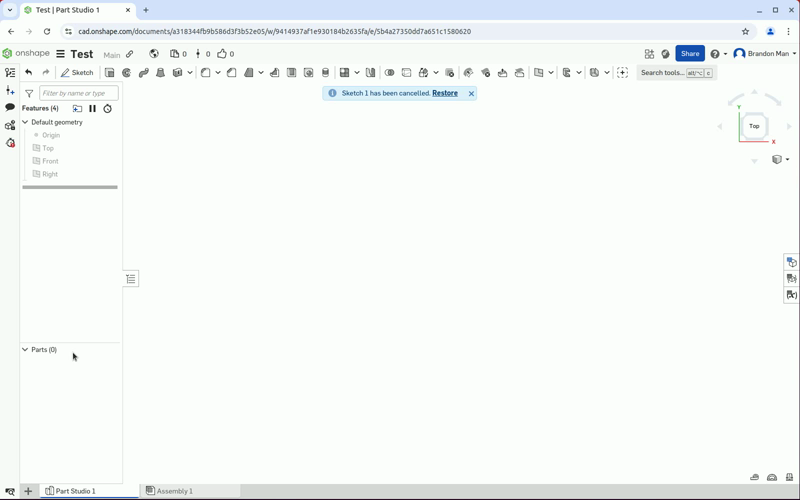
key(up)
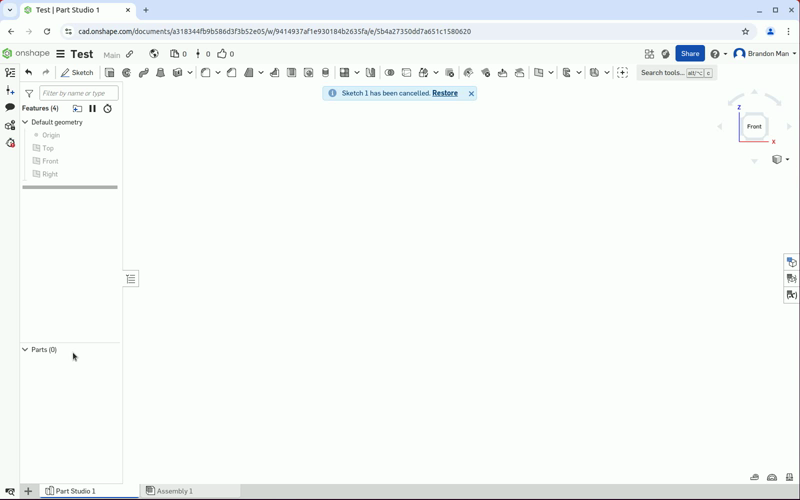
key_up(shift)
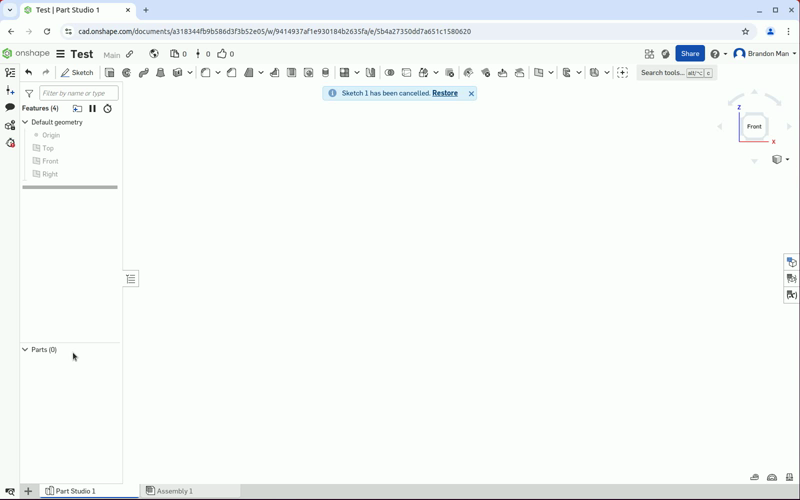
mouse_move(73, 352)
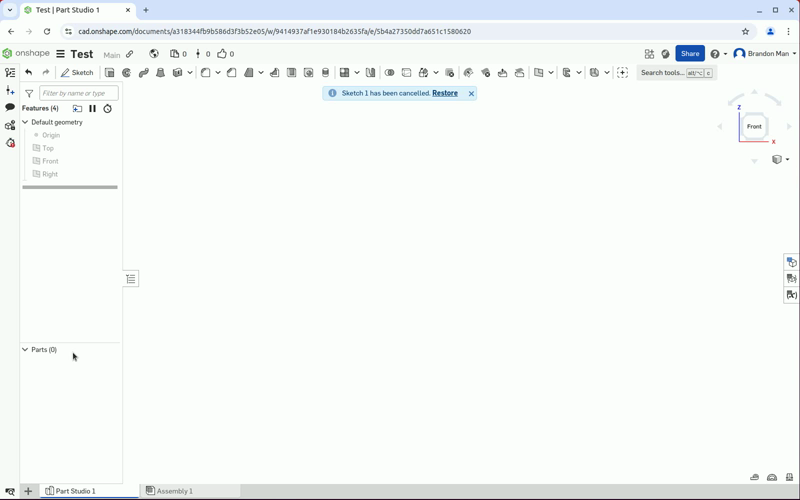
key(shift+y)
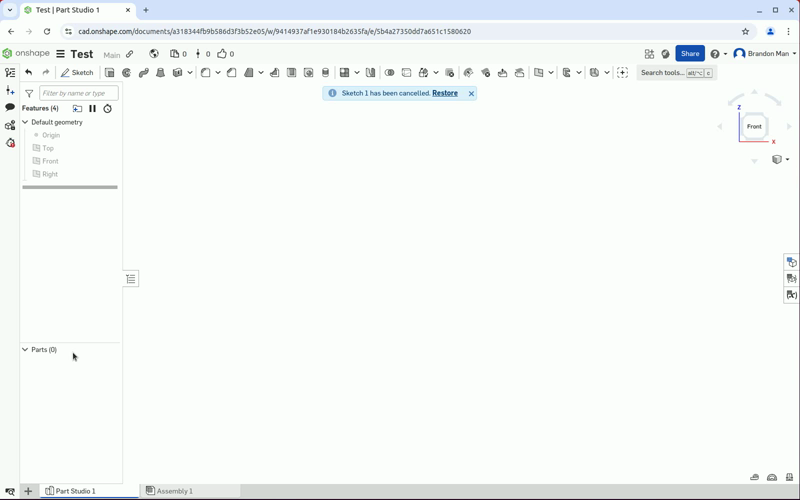
key(shift+s)
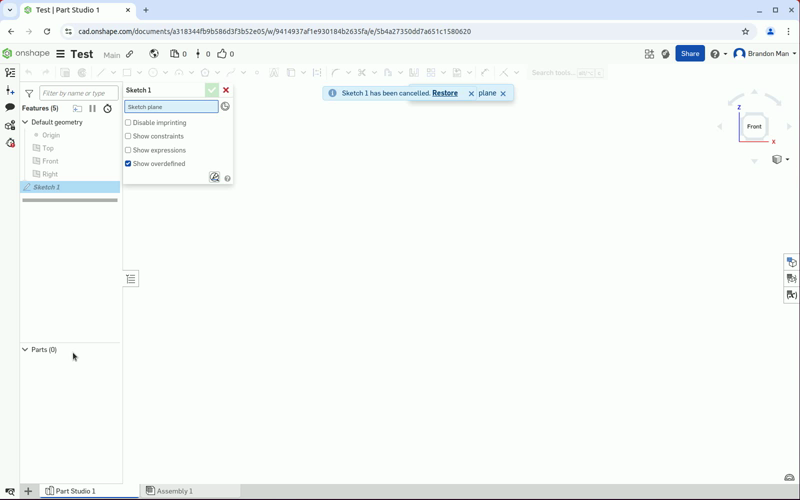
mouse_move(73, 163)
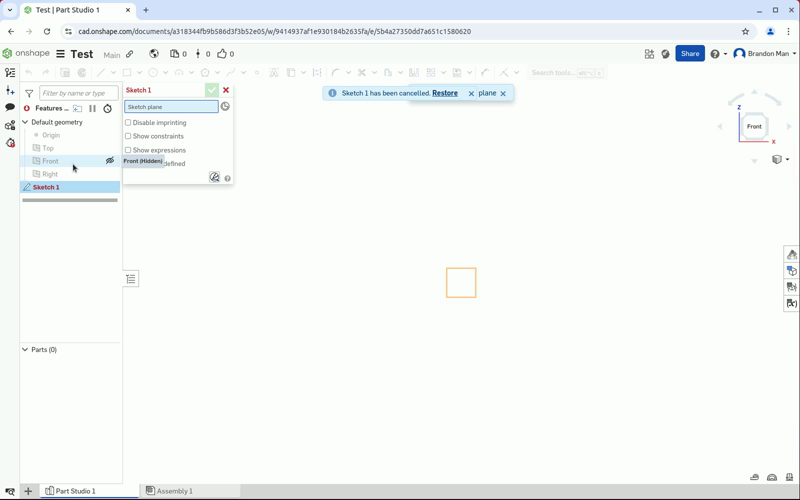
click(73, 163)
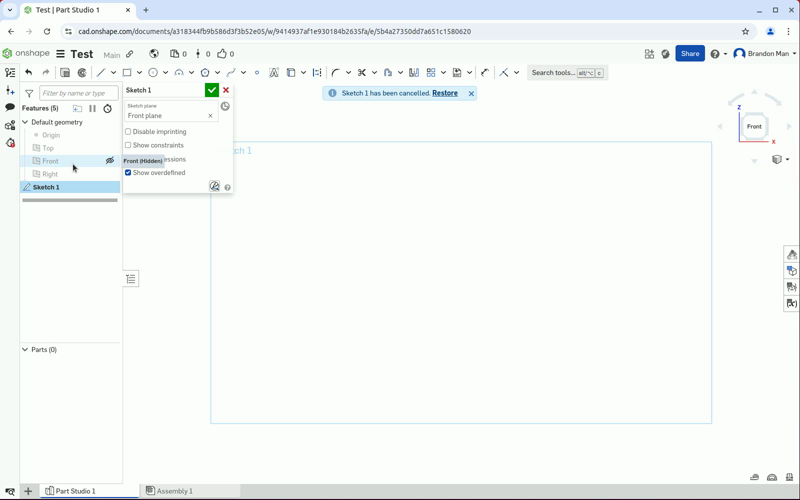
mouse_move(73, 352)
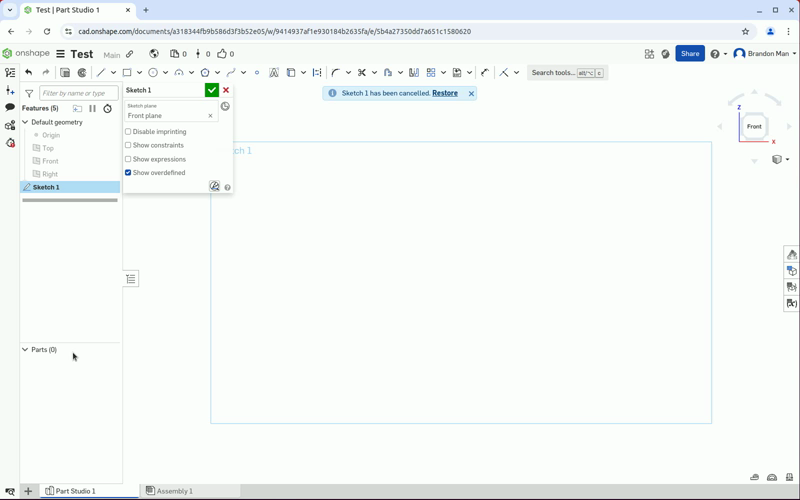
key(y)
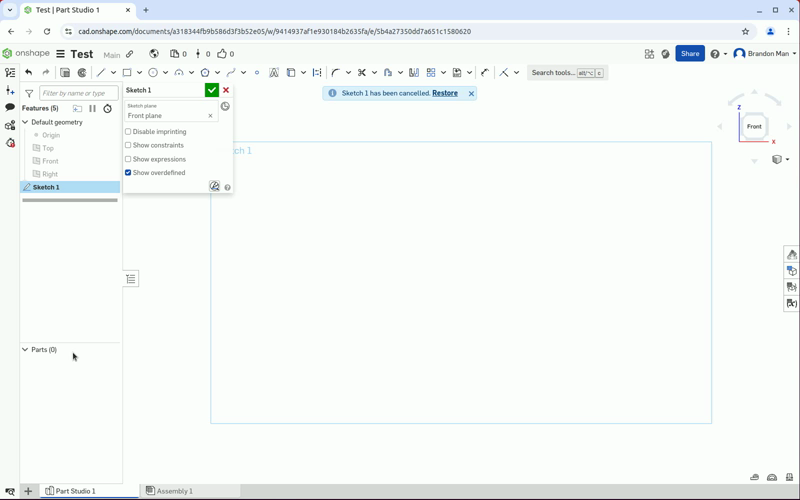
key(l)
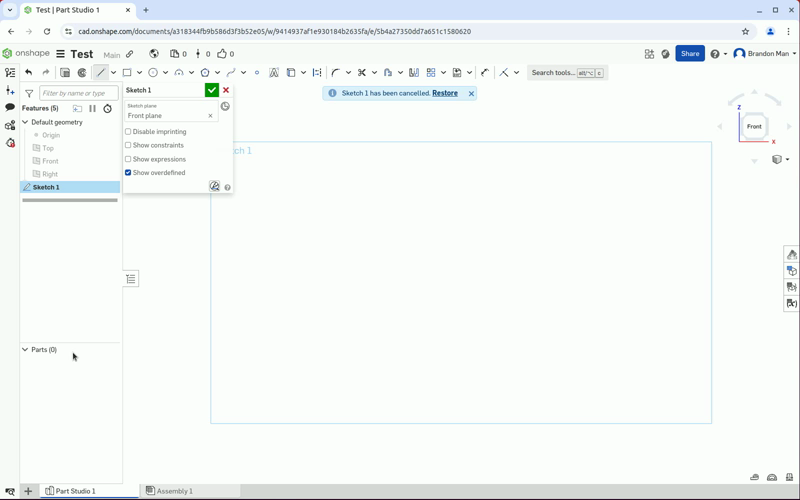
key_down(shift)
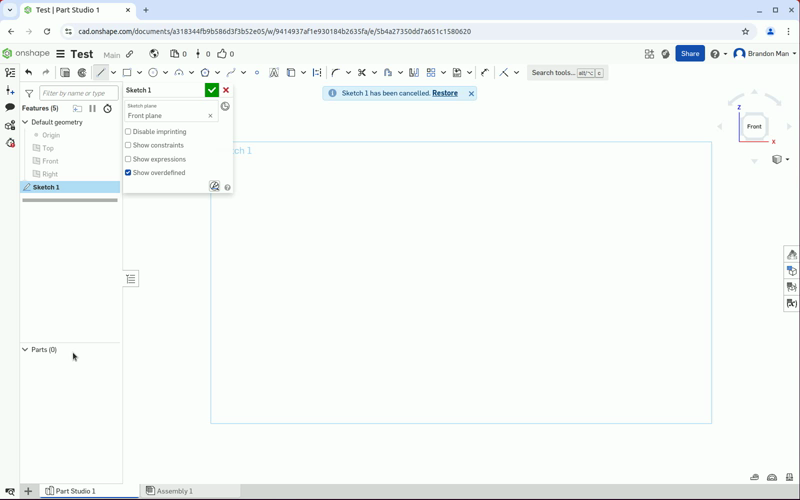
mouse_move(348, 386)
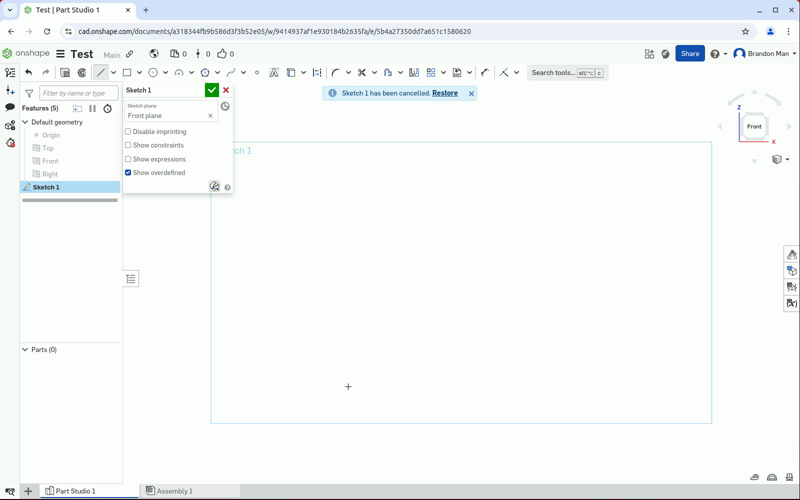
click(348, 386)
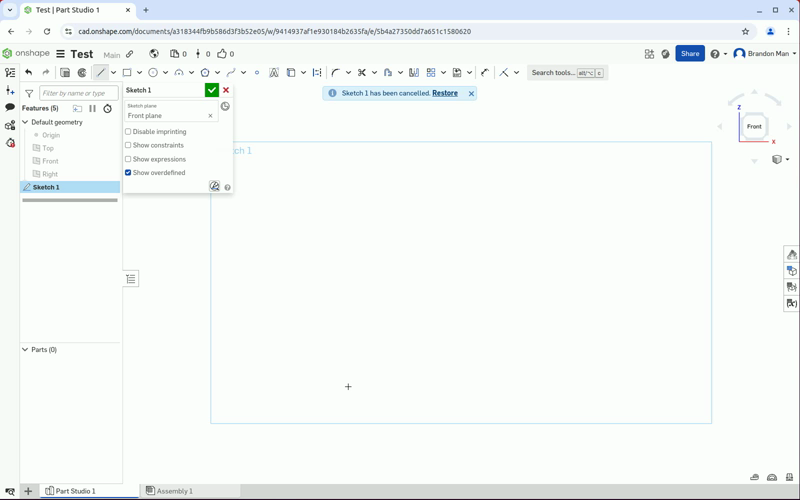
key_up(shift)
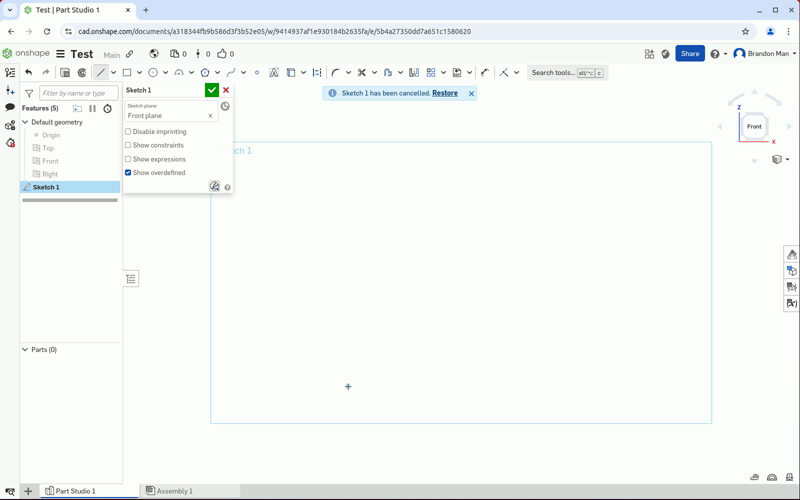
key_down(shift)
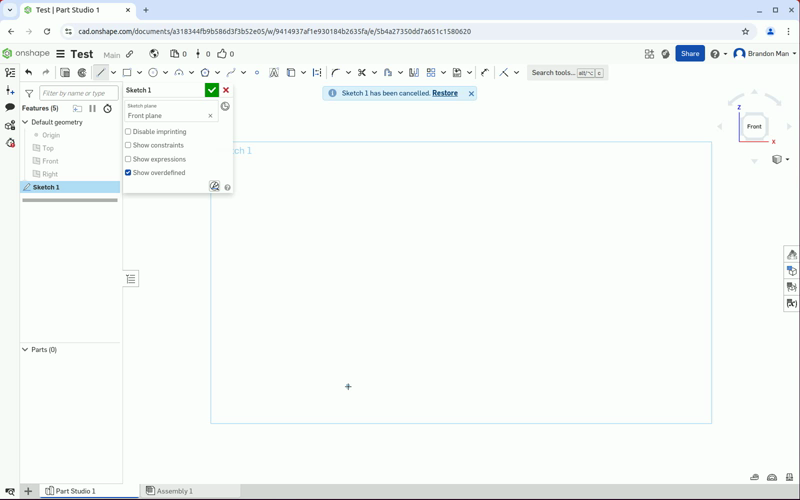
mouse_move(572, 388)
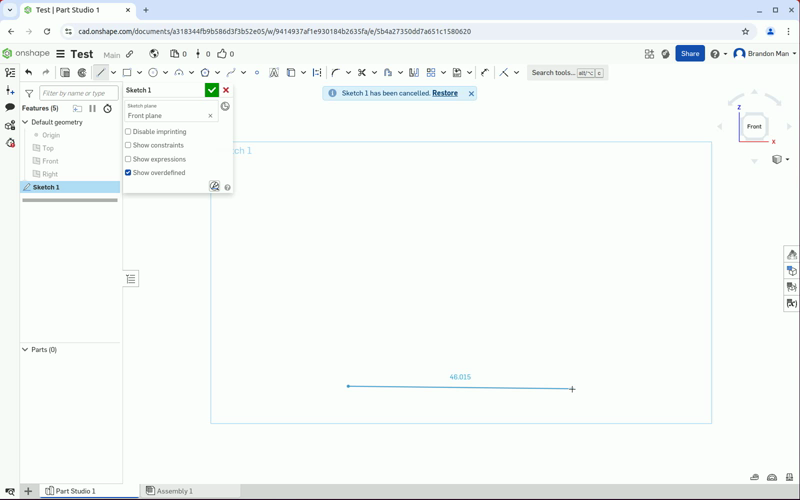
click(572, 388)
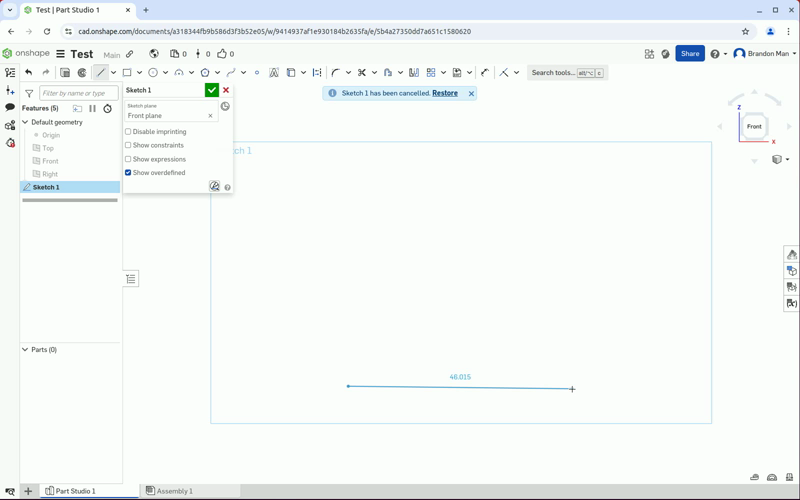
key_up(shift)
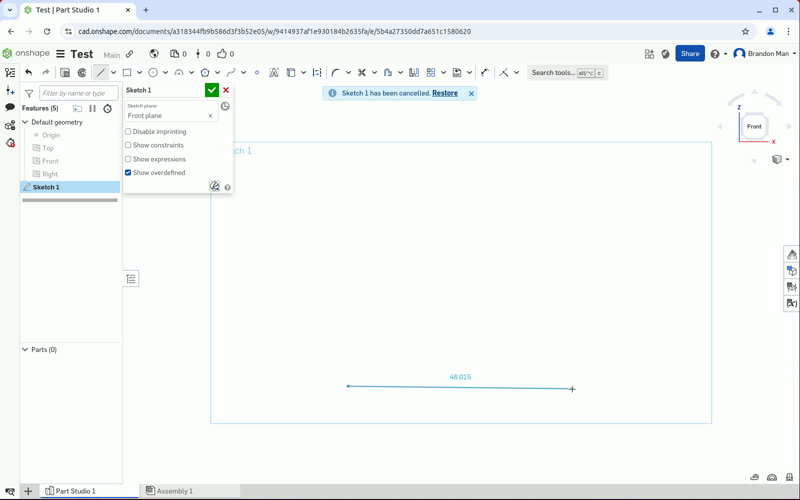
key_down(shift)
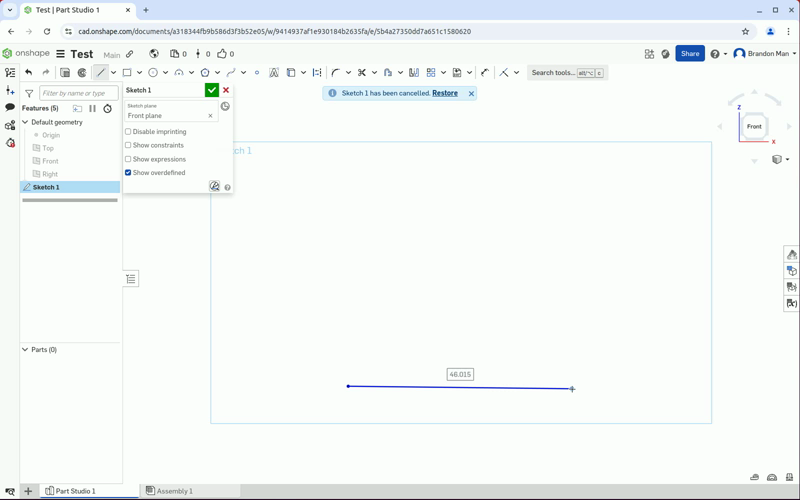
mouse_move(572, 282)
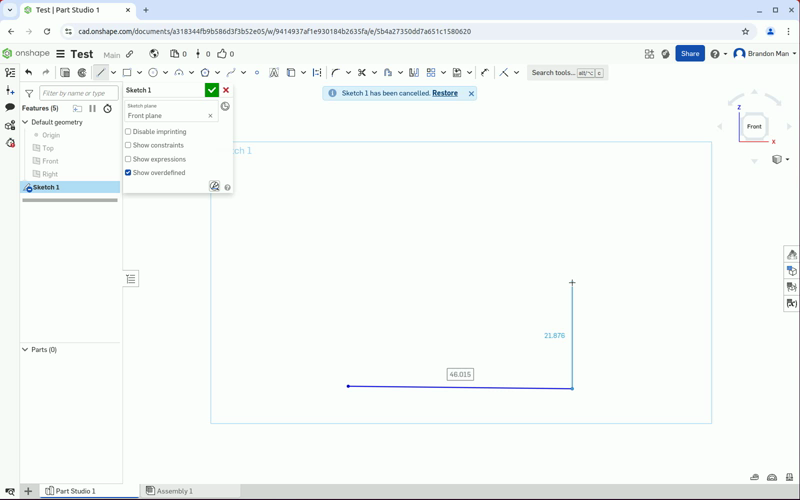
click(572, 282)
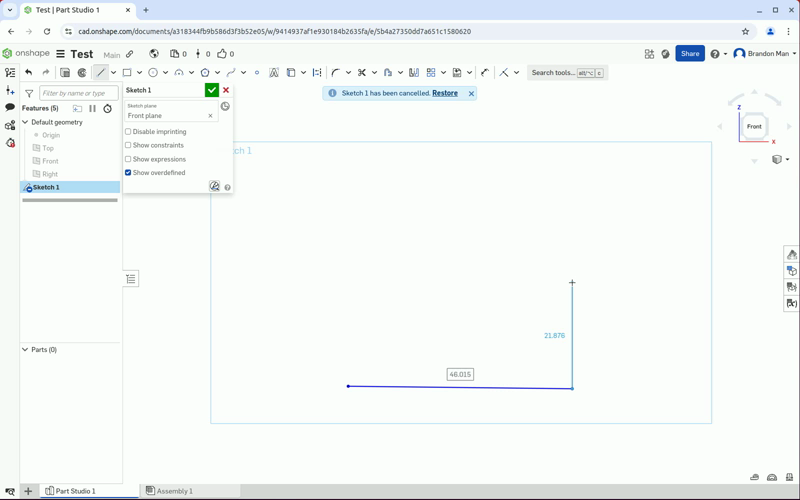
key_up(shift)
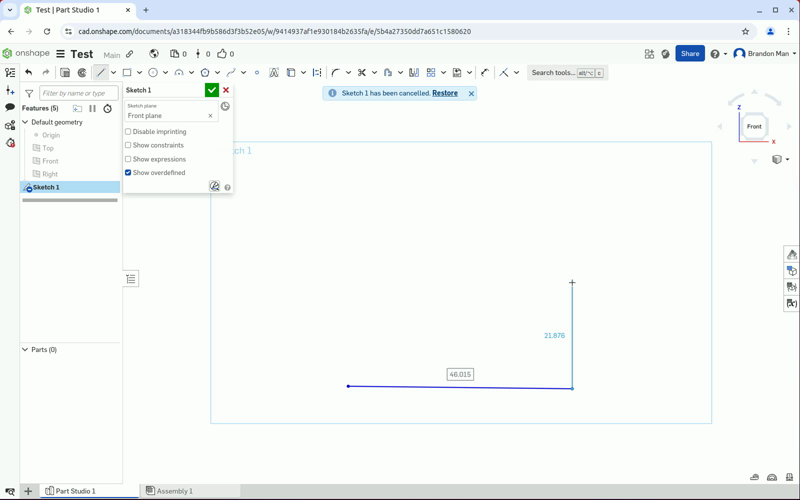
key_down(shift)
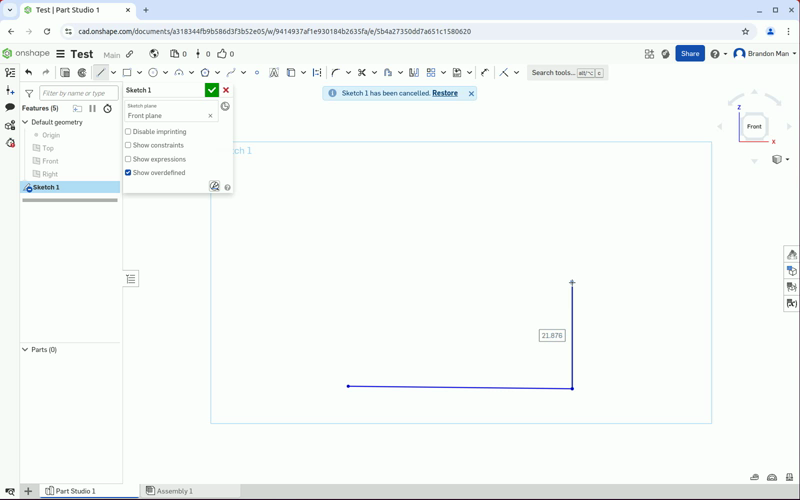
mouse_move(572, 178)
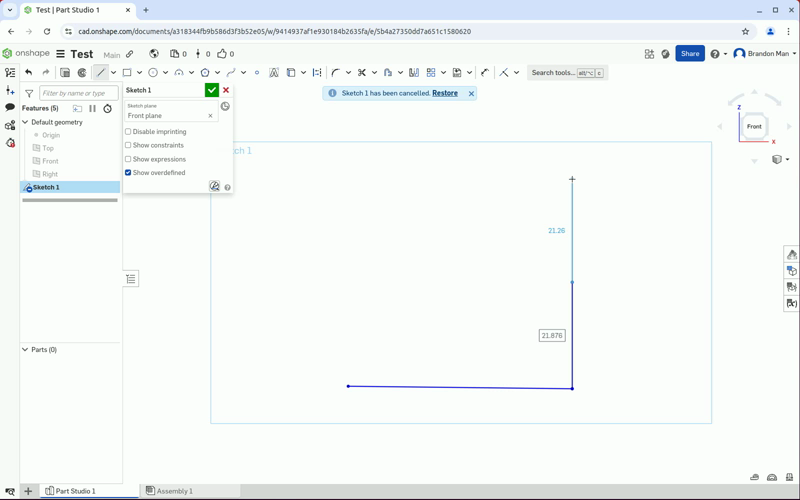
click(572, 178)
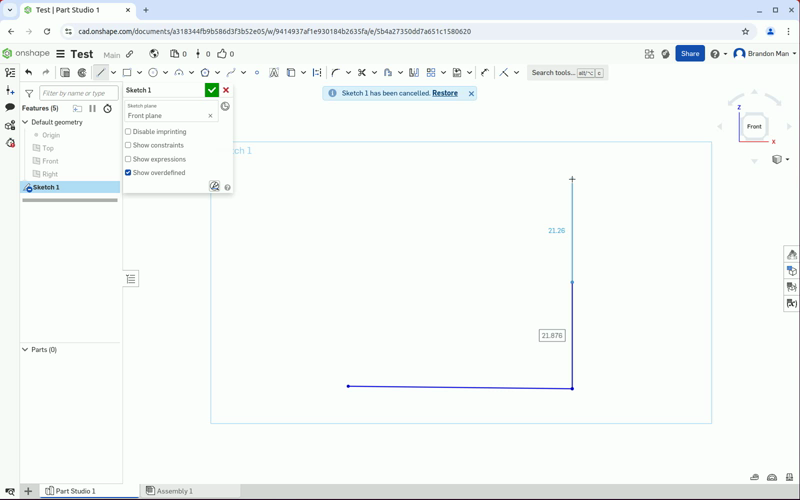
key_up(shift)
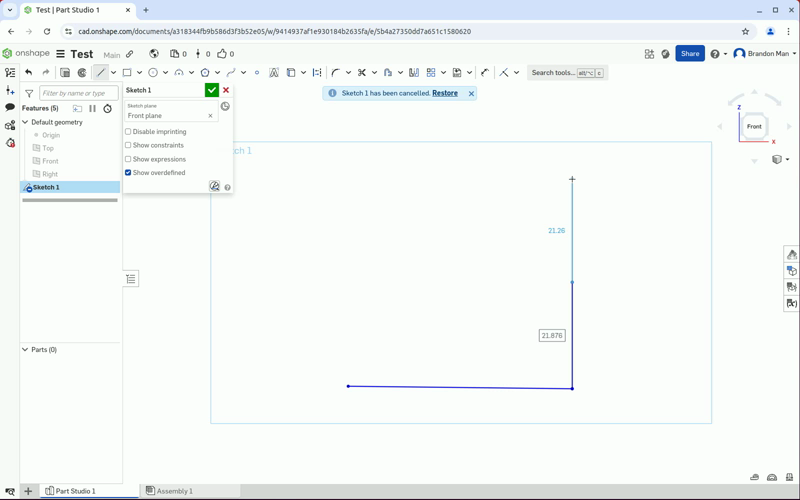
key_down(shift)
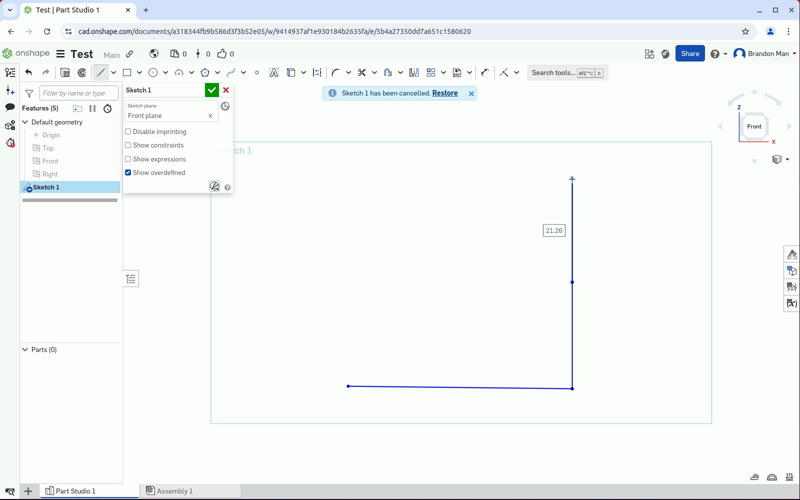
mouse_move(348, 195)
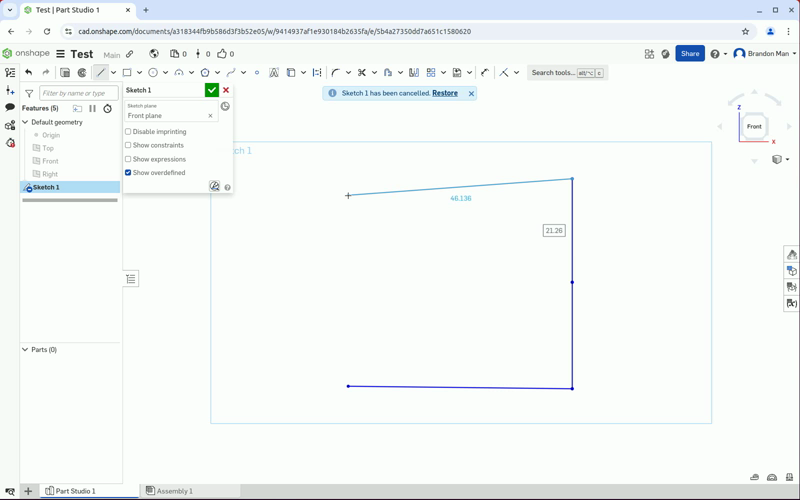
click(348, 195)
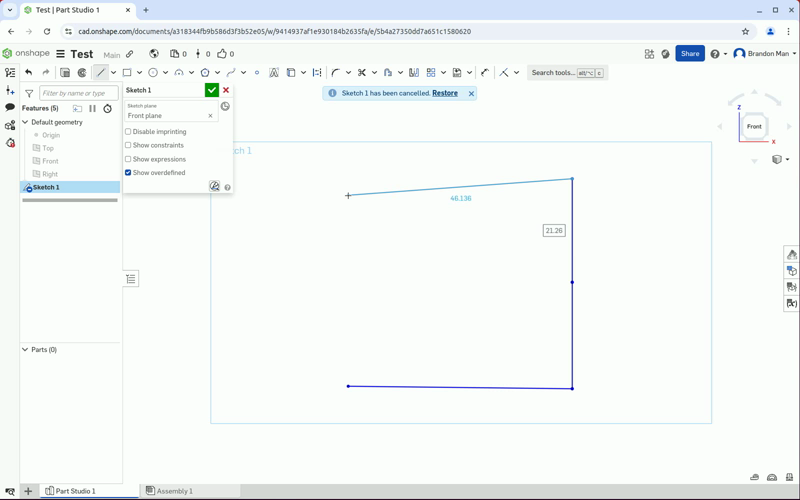
key_up(shift)
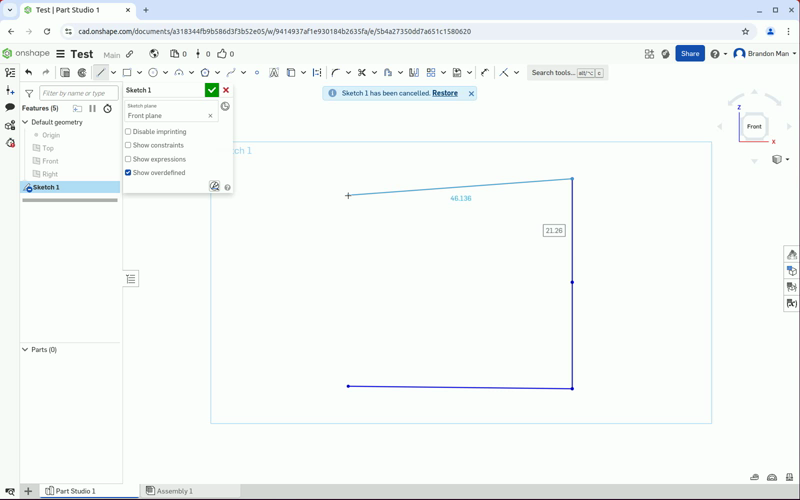
key_down(shift)
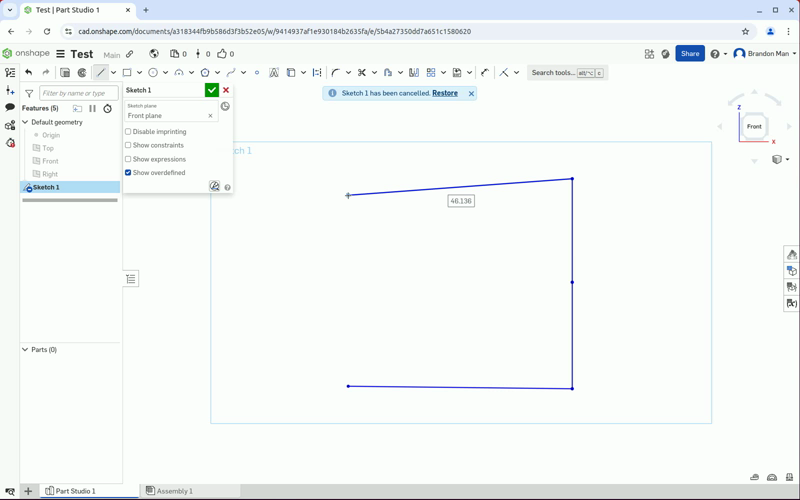
mouse_move(348, 289)
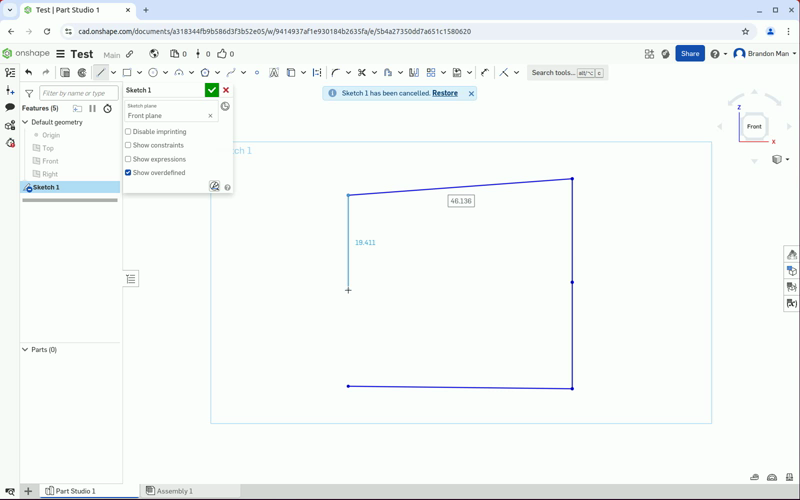
click(348, 289)
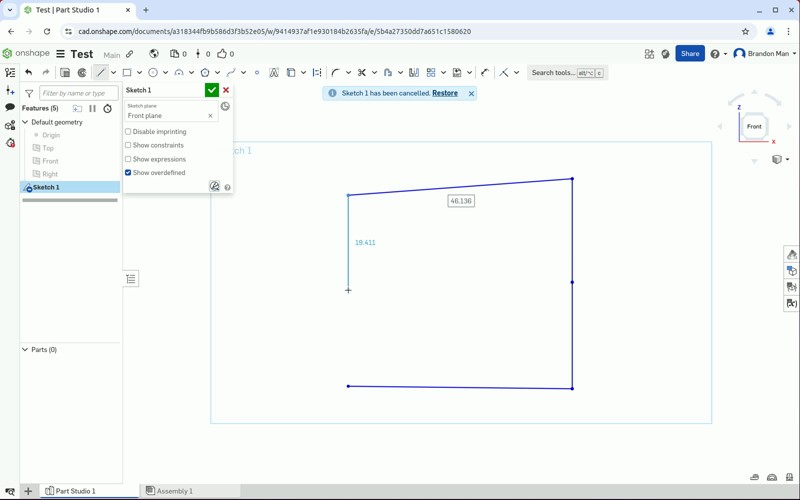
key_up(shift)
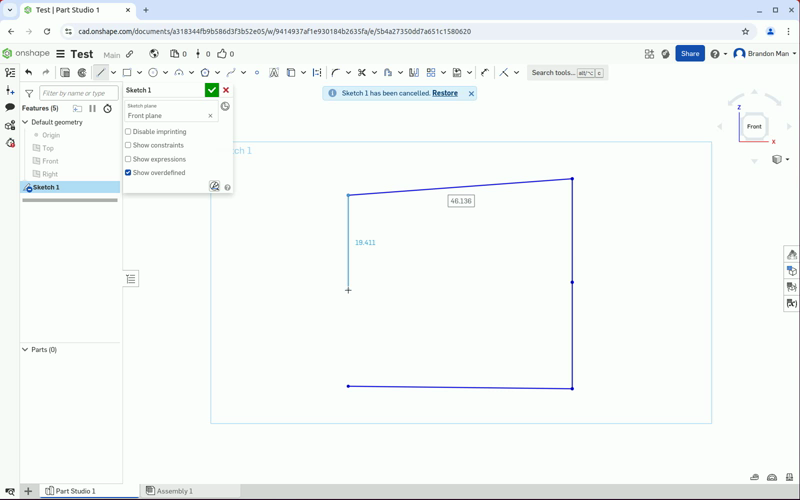
key_down(shift)
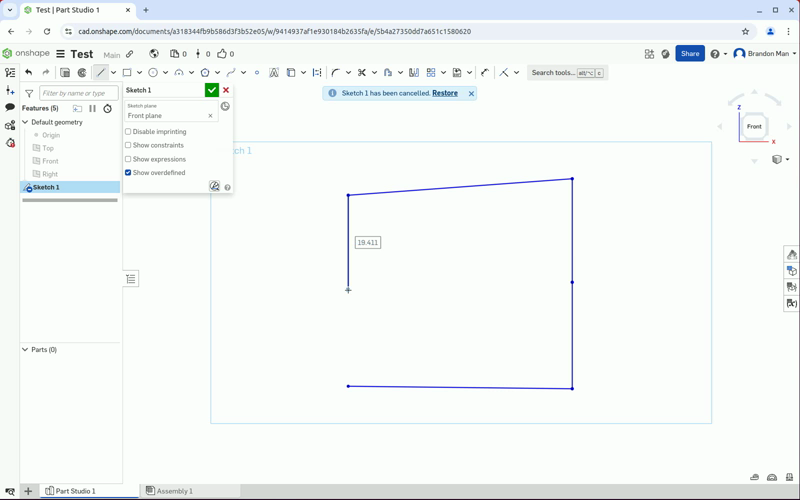
mouse_move(348, 386)
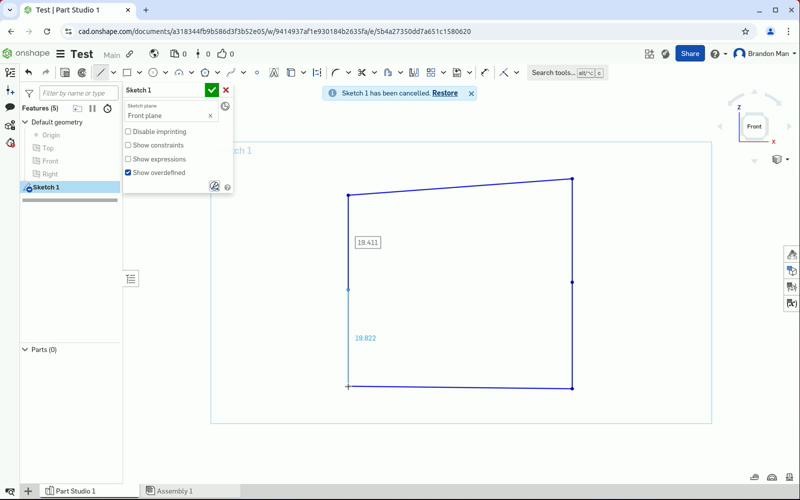
key_up(shift)
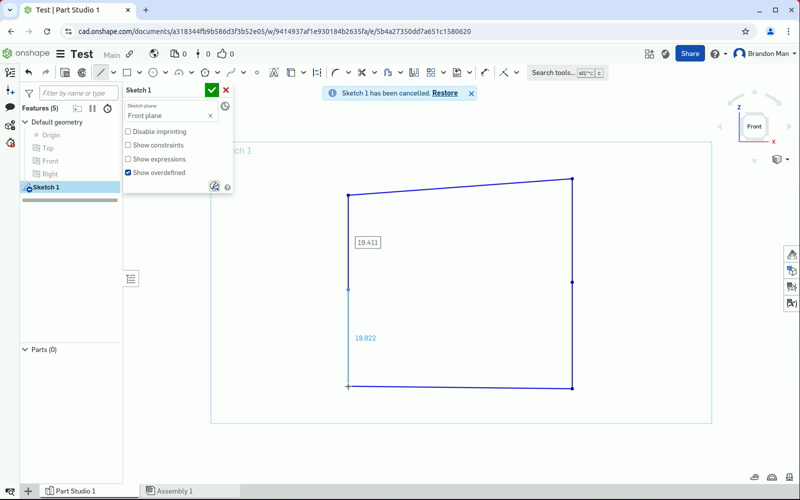
click(348, 386)
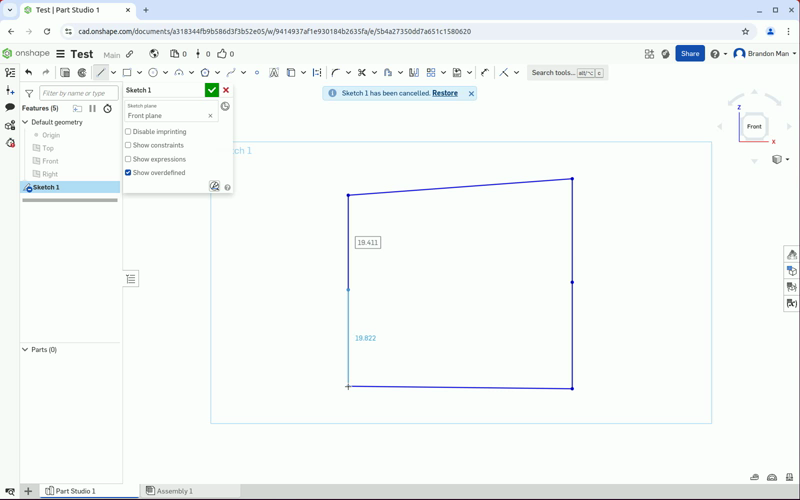
key(esc)
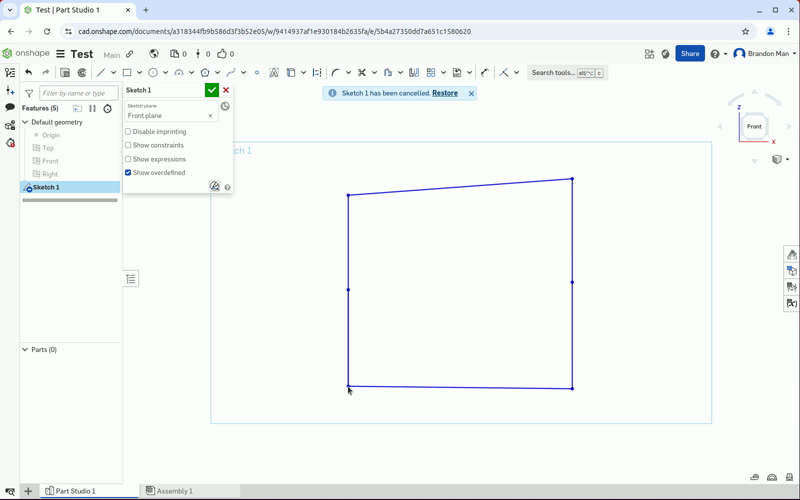
mouse_move(510, 234)
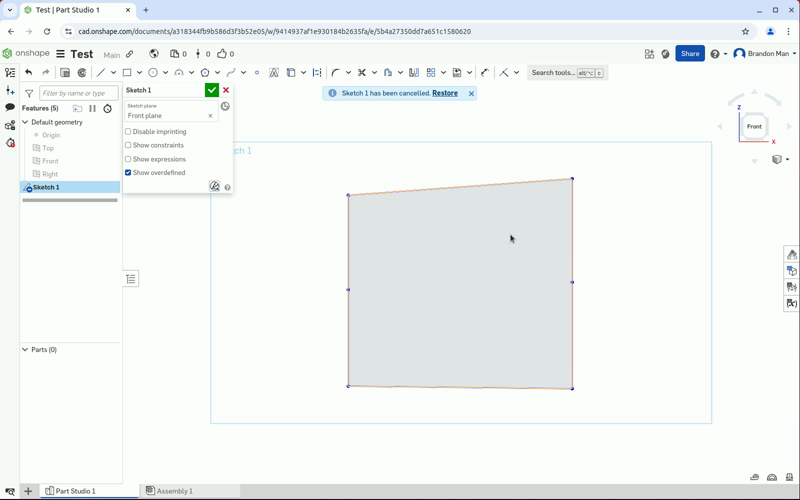
click(510, 234)
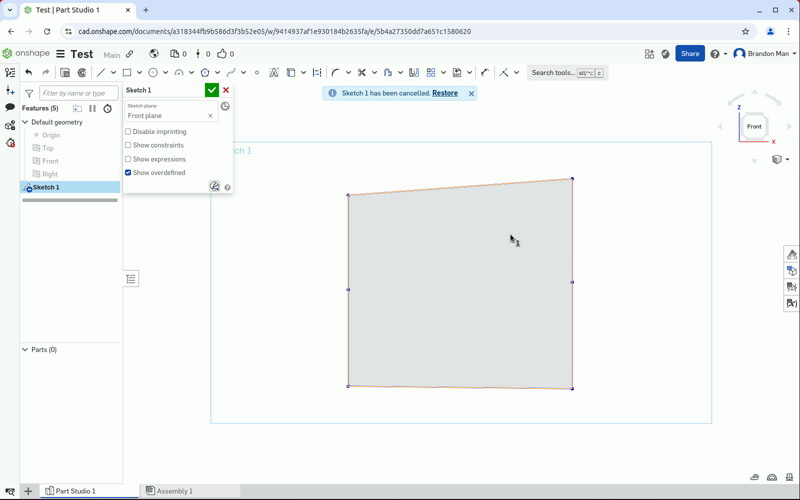
mouse_move(73, 352)
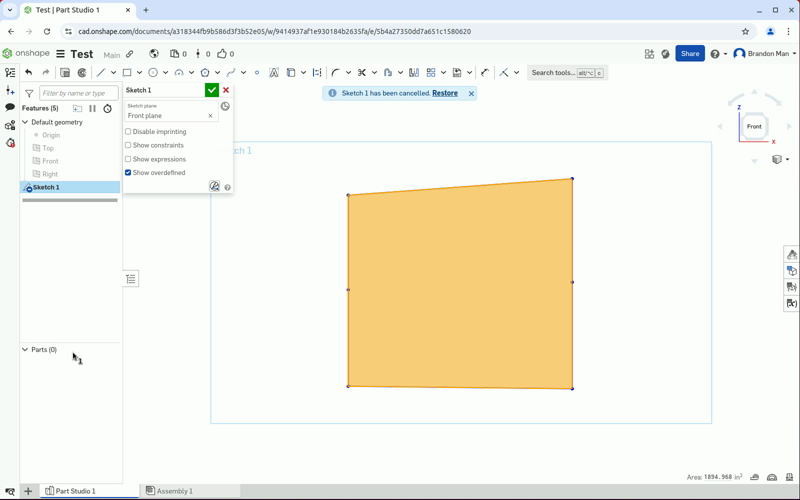
key(shift+y)
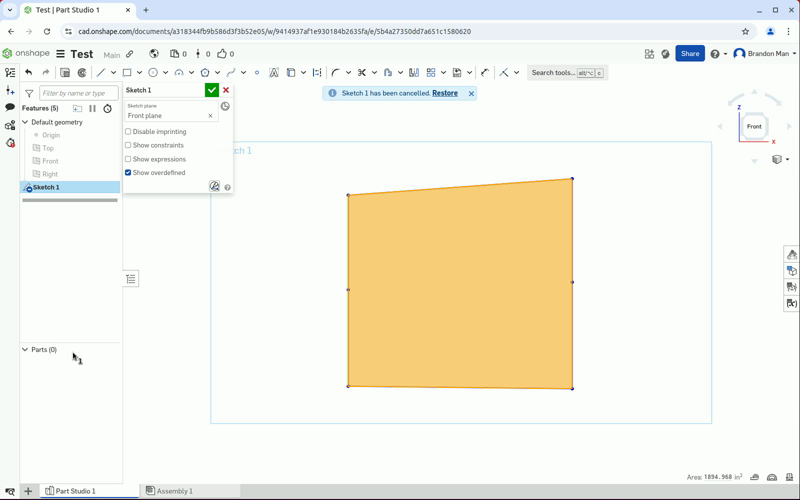
key(shift+e)
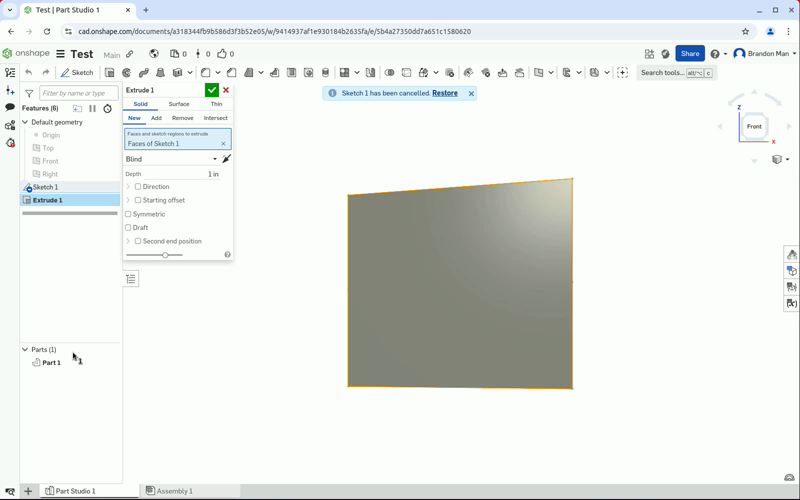
mouse_move(143, 106)
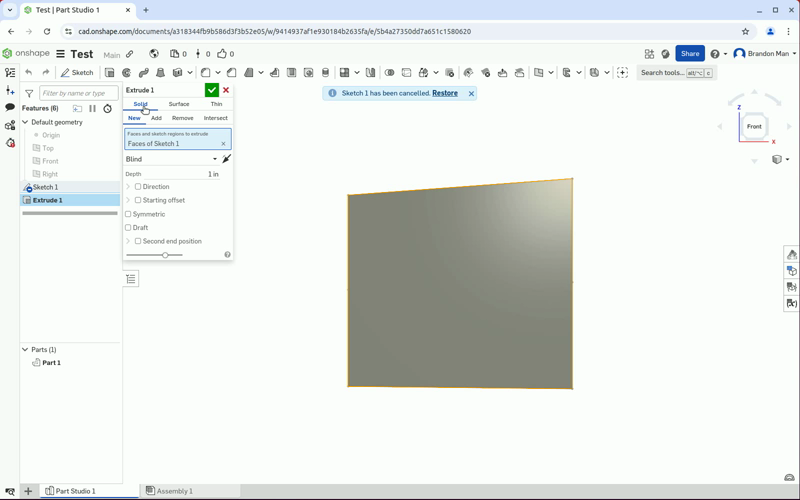
click(143, 106)
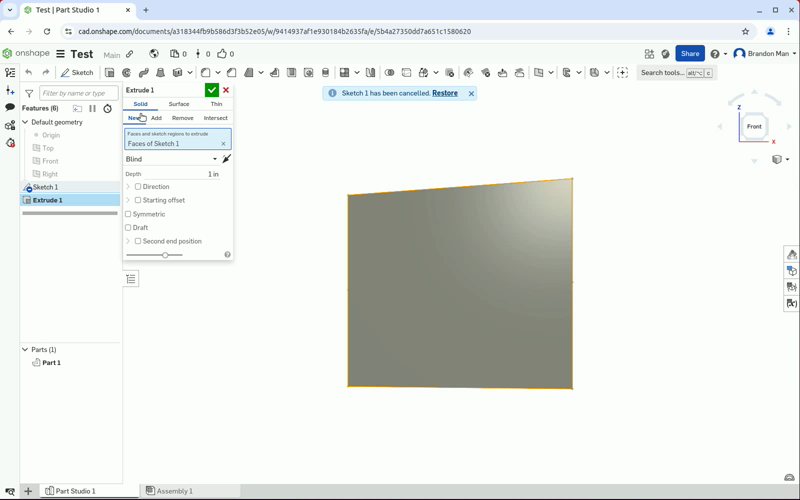
mouse_move(137, 120)
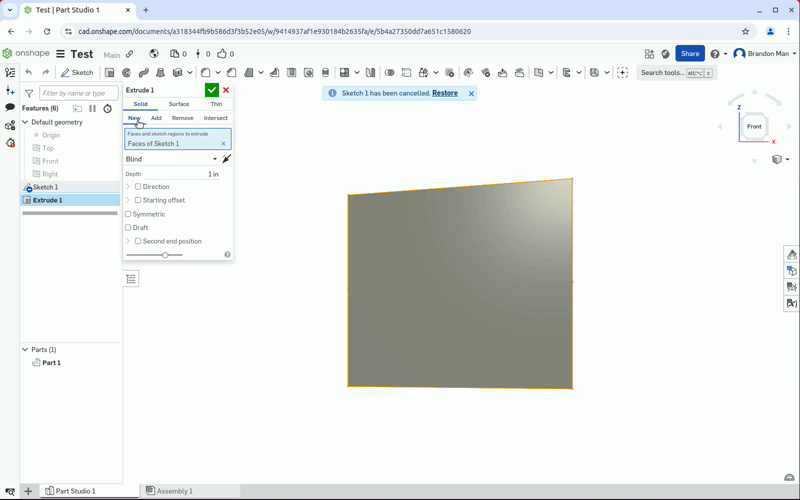
click(137, 120)
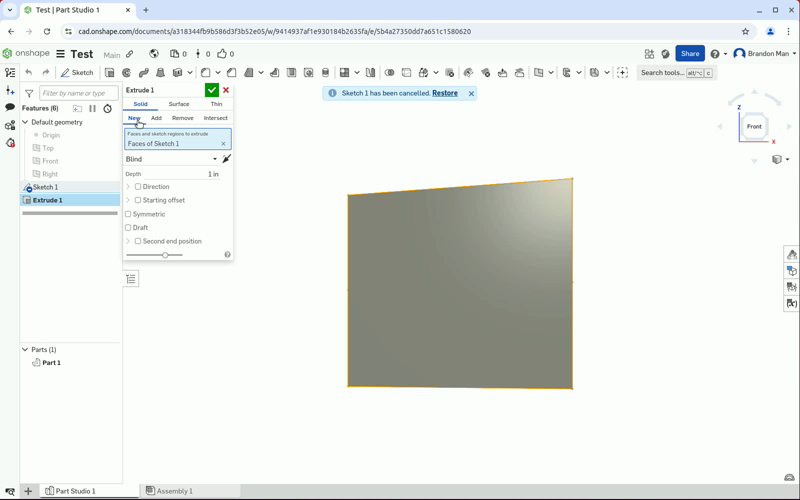
key(tab, 4)
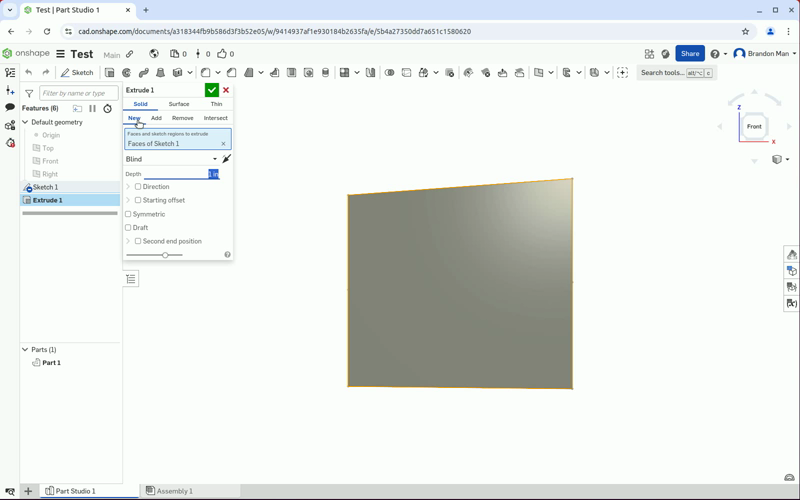
text(-0.241)
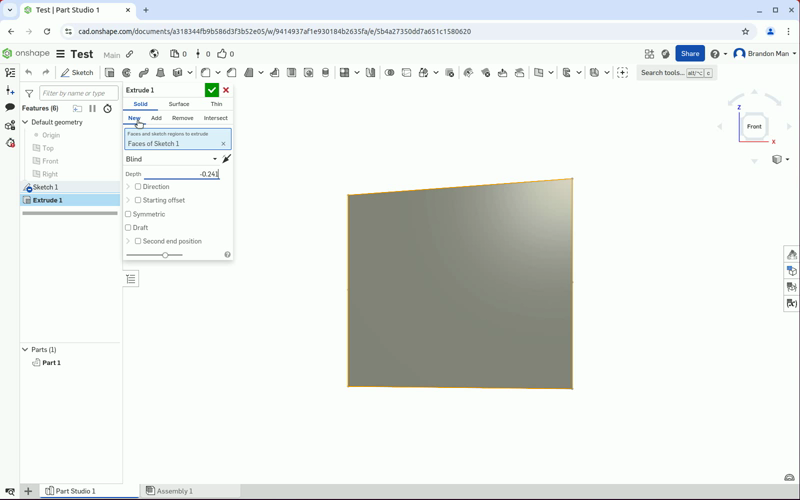
key(enter)
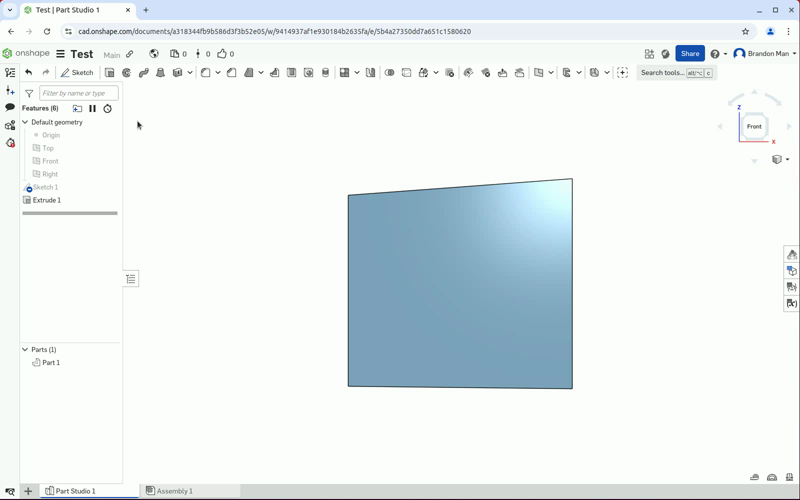
key(shift+h)
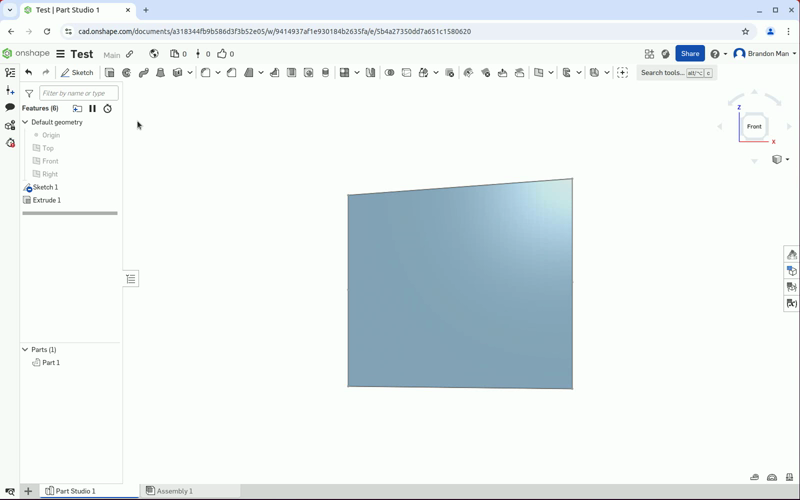
key(shift+h)
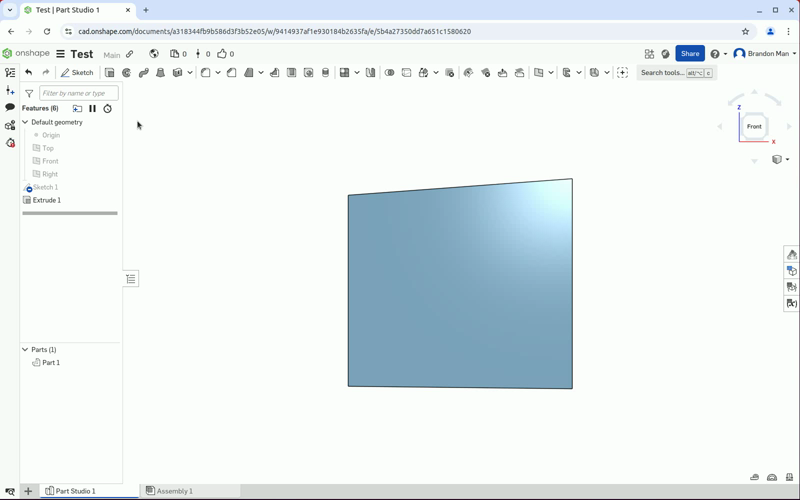
mouse_move(73, 189)
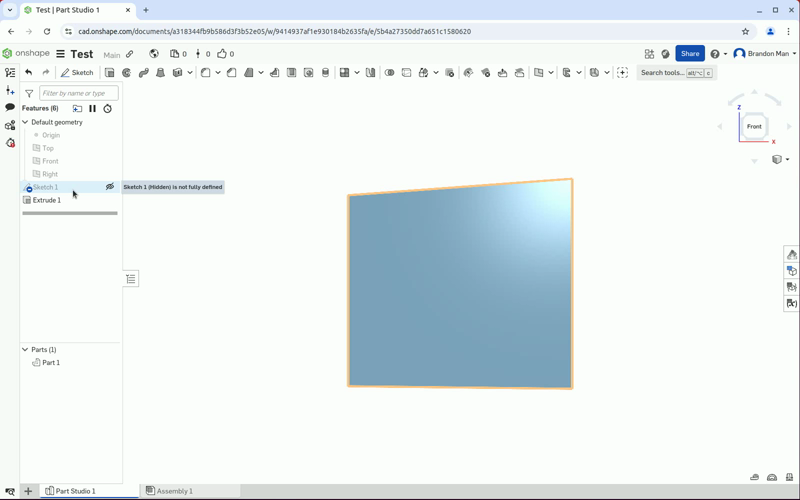
click(73, 189)
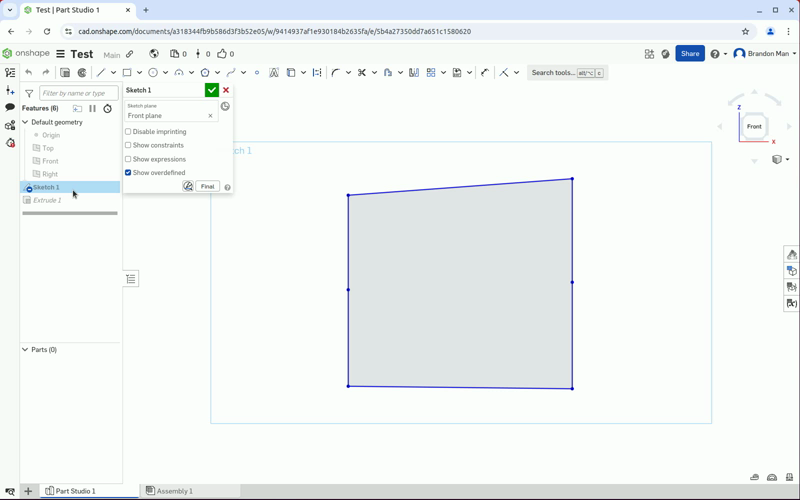
mouse_move(229, 92)
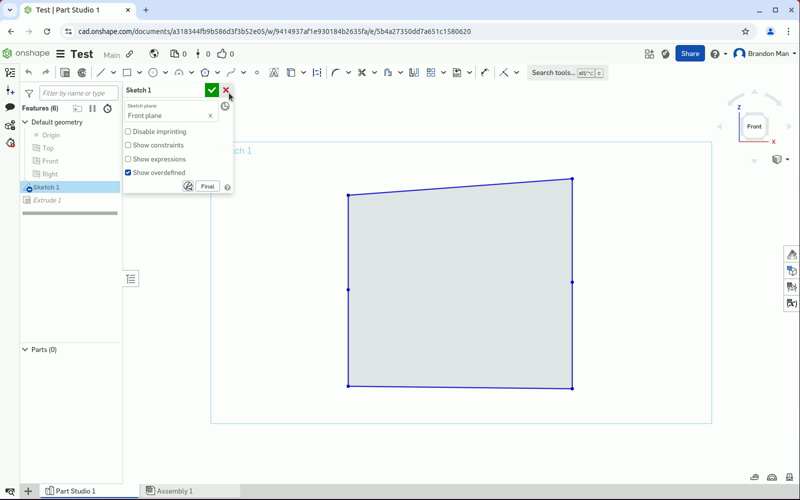
click(229, 92)
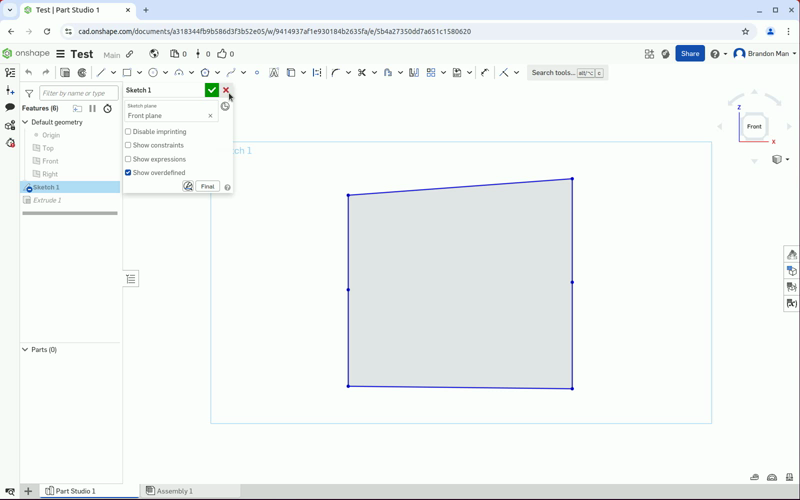
key(shift+s)
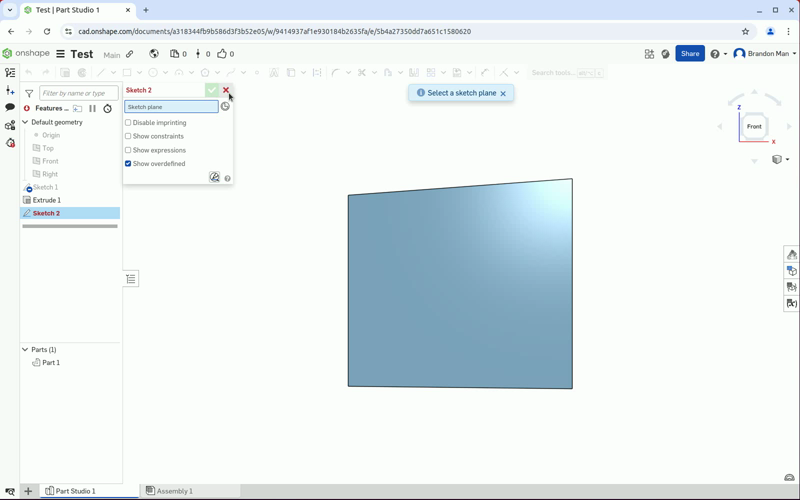
mouse_move(73, 163)
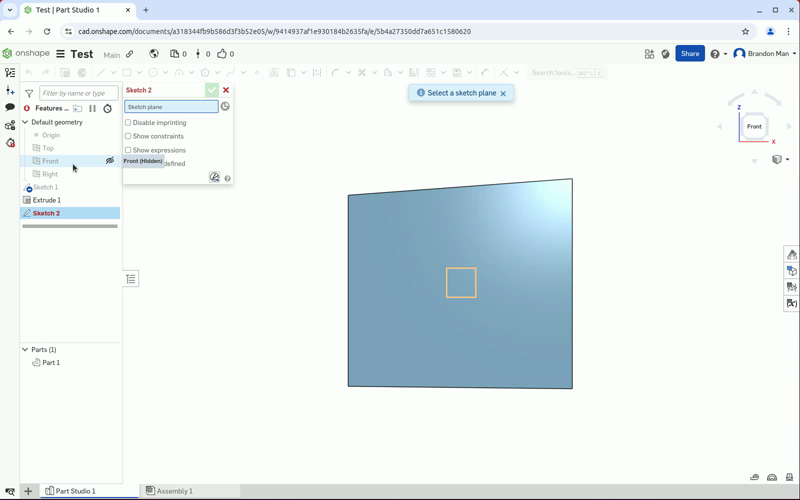
click(73, 163)
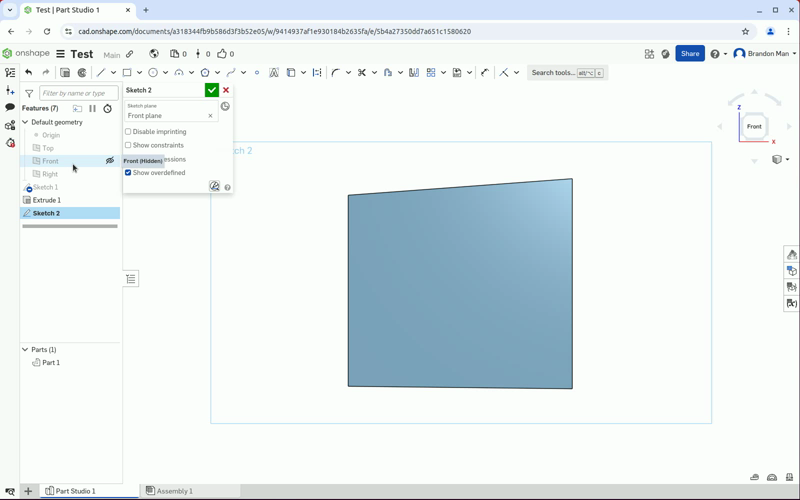
mouse_move(73, 352)
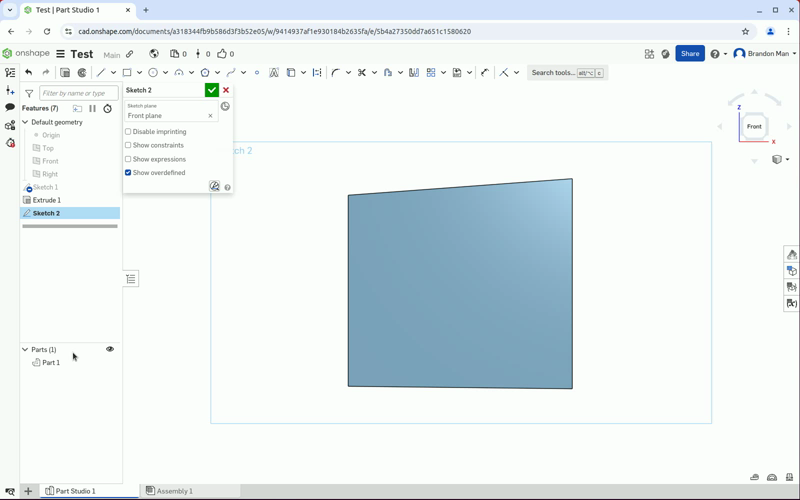
key(y)
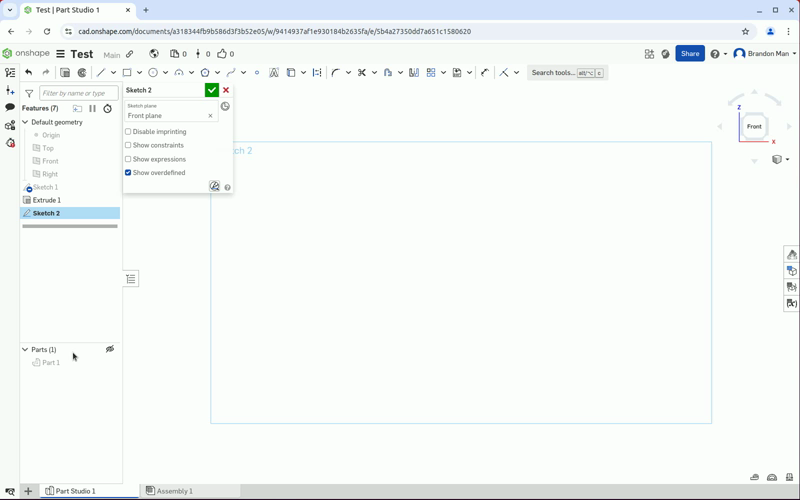
key(l)
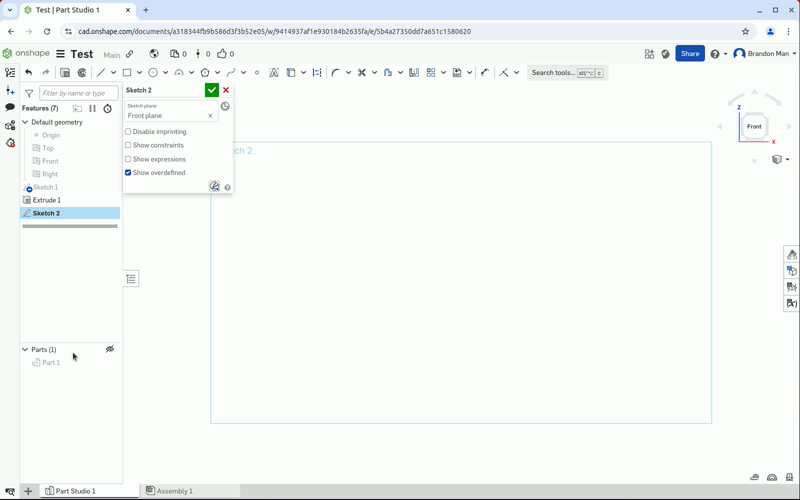
key_down(shift)
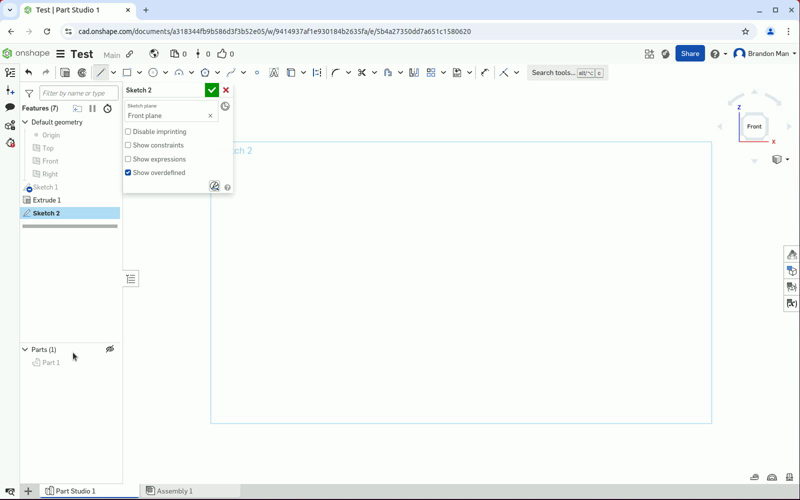
mouse_move(348, 386)
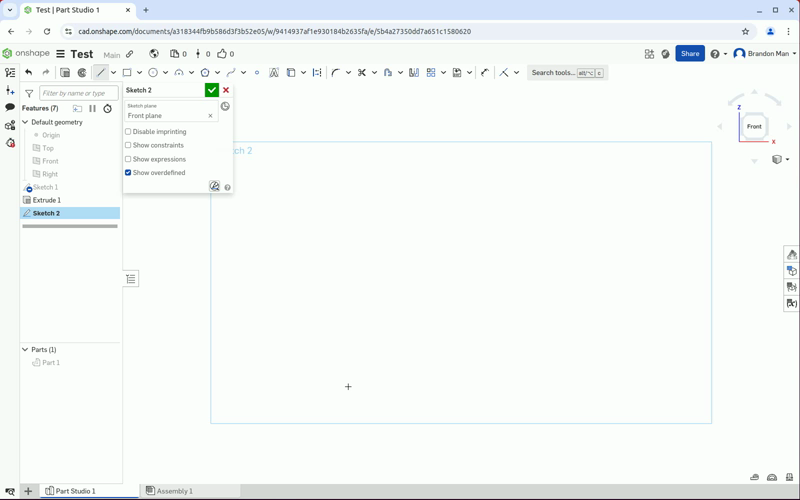
click(348, 386)
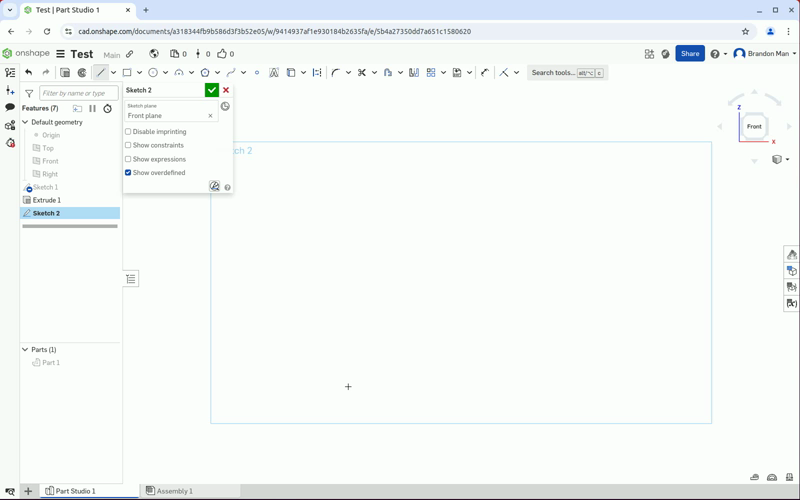
key_up(shift)
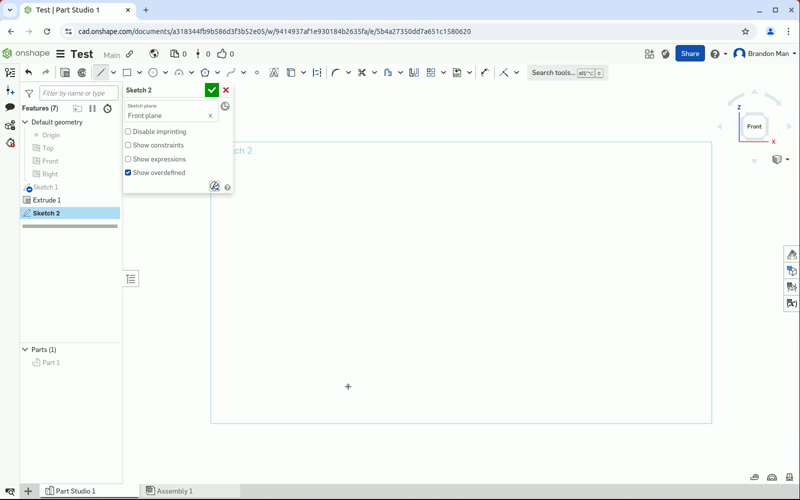
key_down(shift)
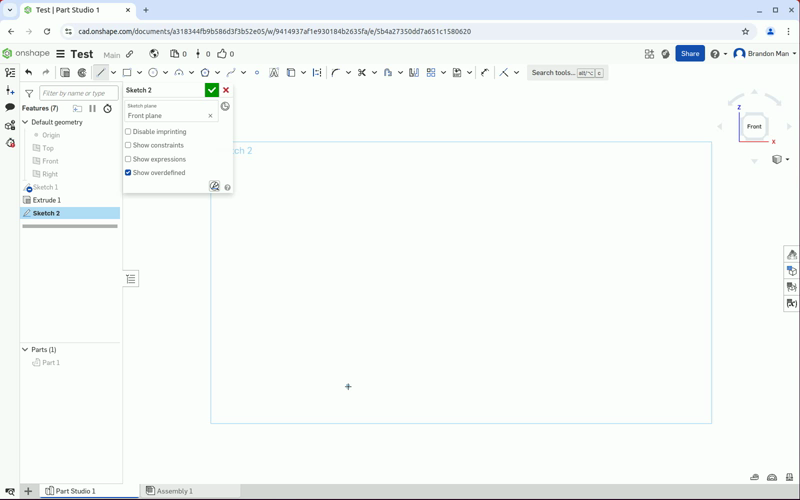
mouse_move(572, 388)
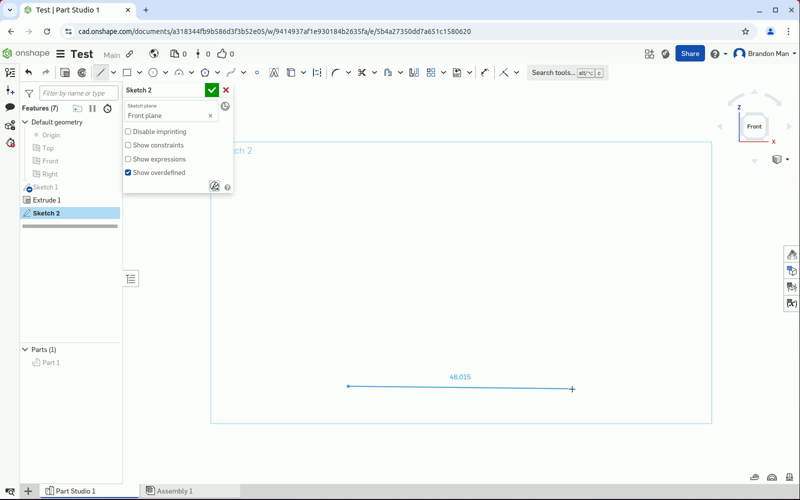
click(572, 388)
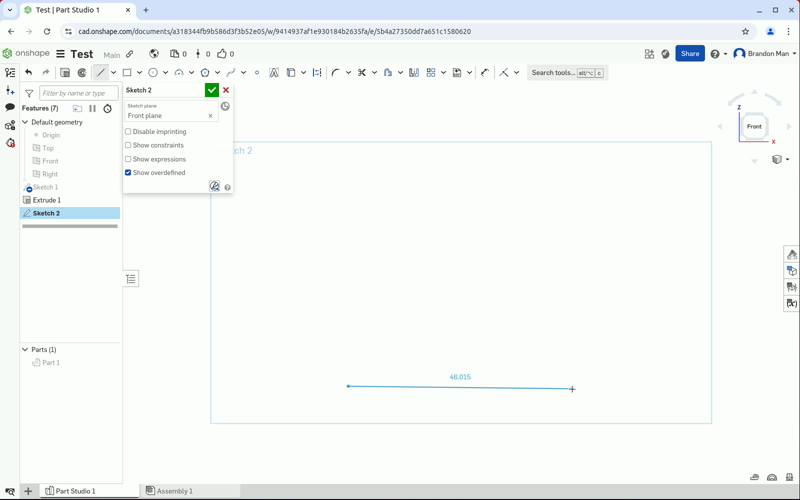
key_up(shift)
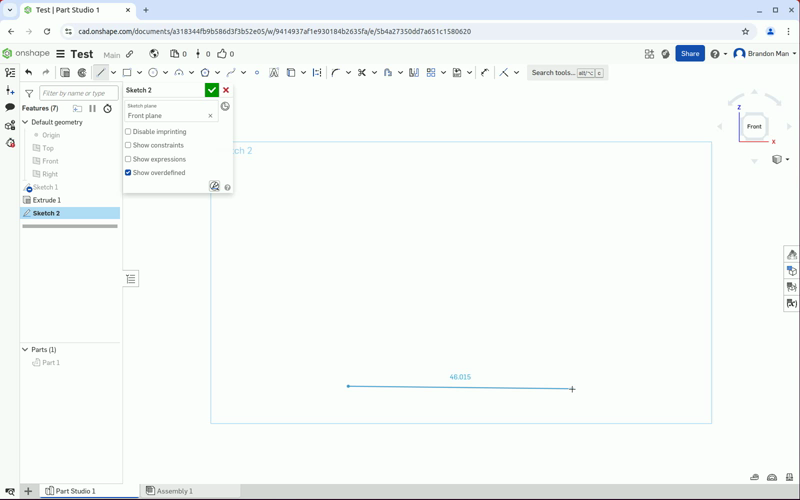
key_down(shift)
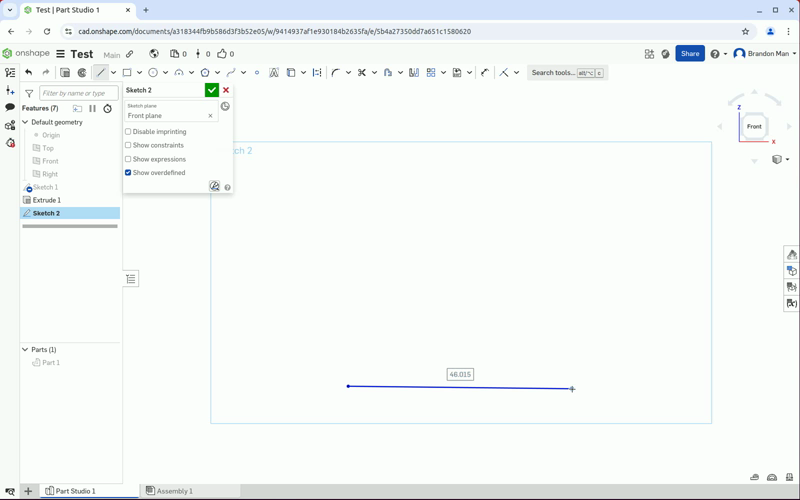
mouse_move(572, 282)
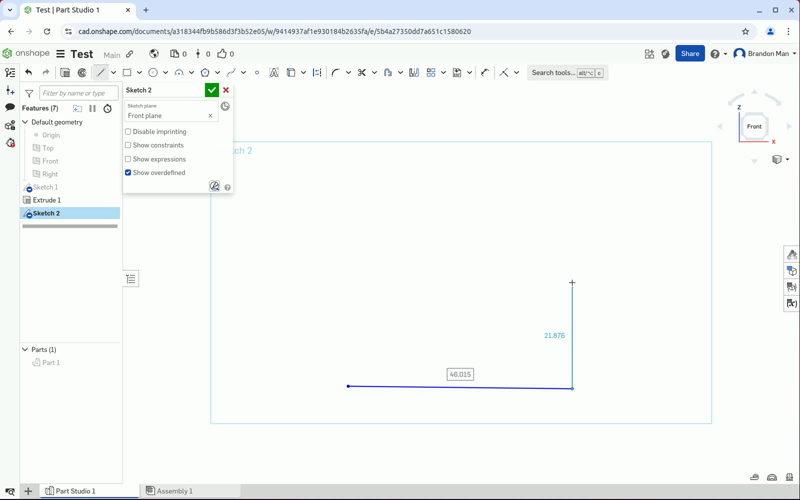
click(572, 282)
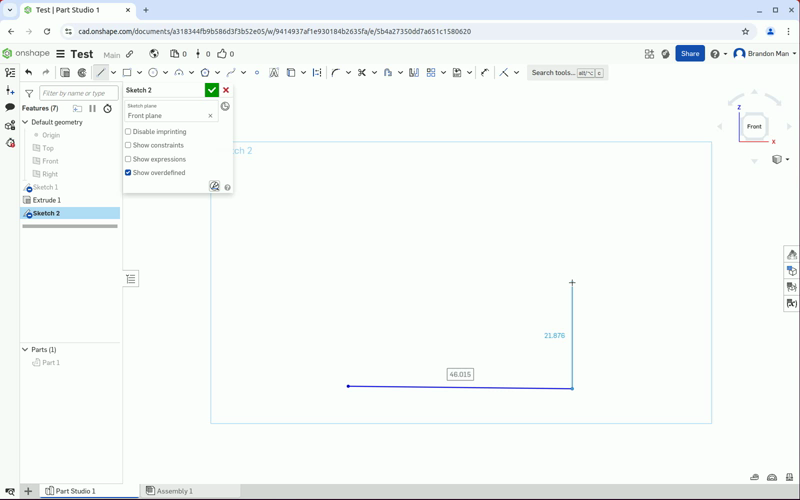
key_up(shift)
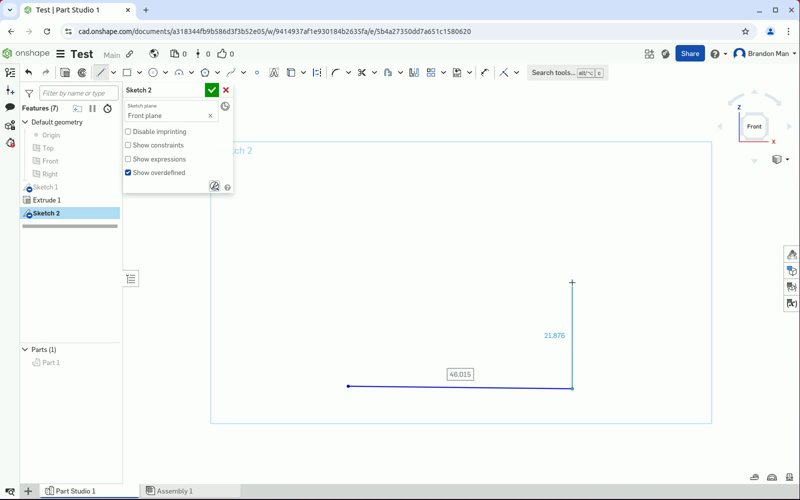
key_down(shift)
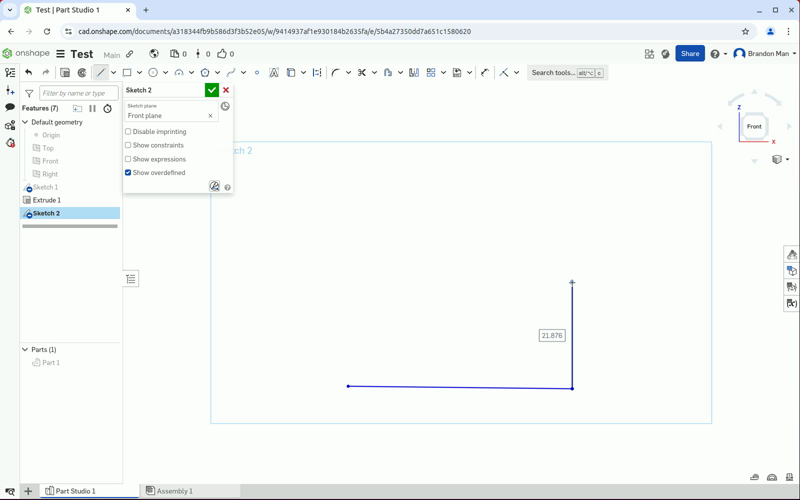
mouse_move(572, 178)
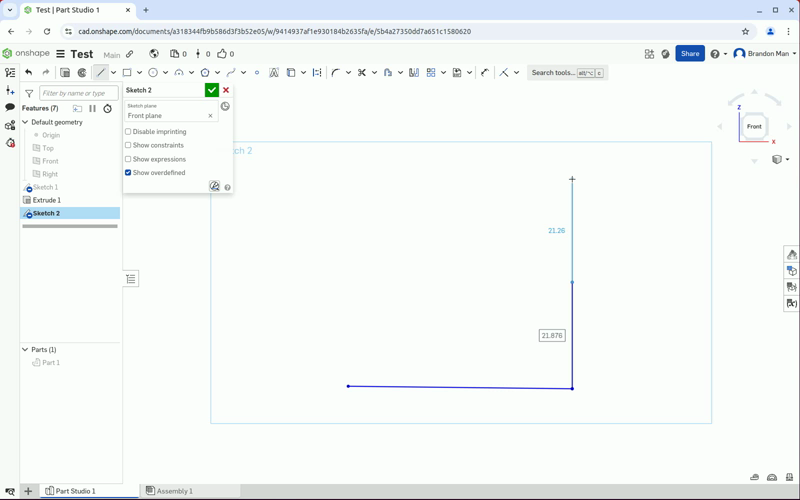
click(572, 178)
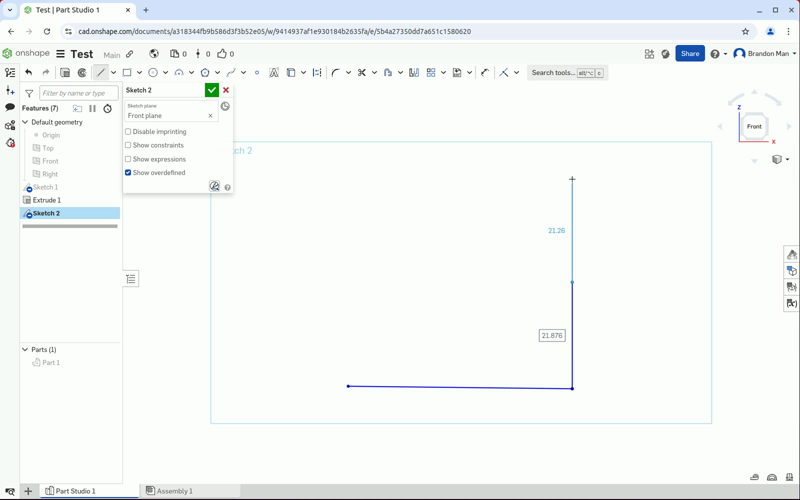
key_up(shift)
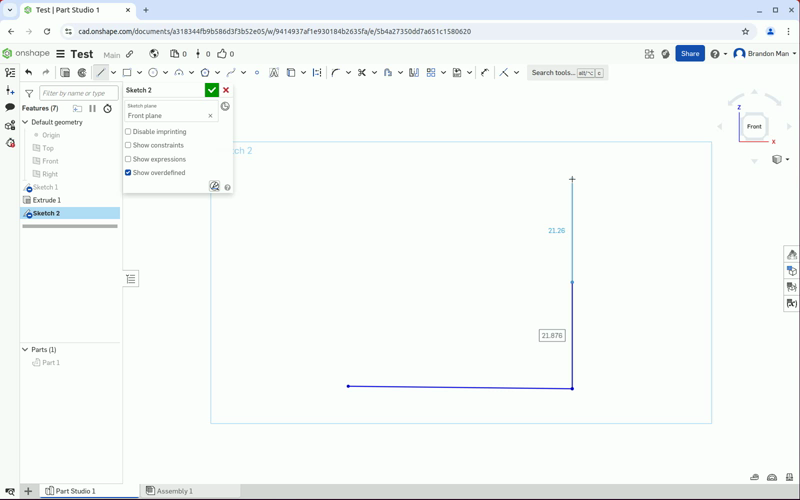
key_down(shift)
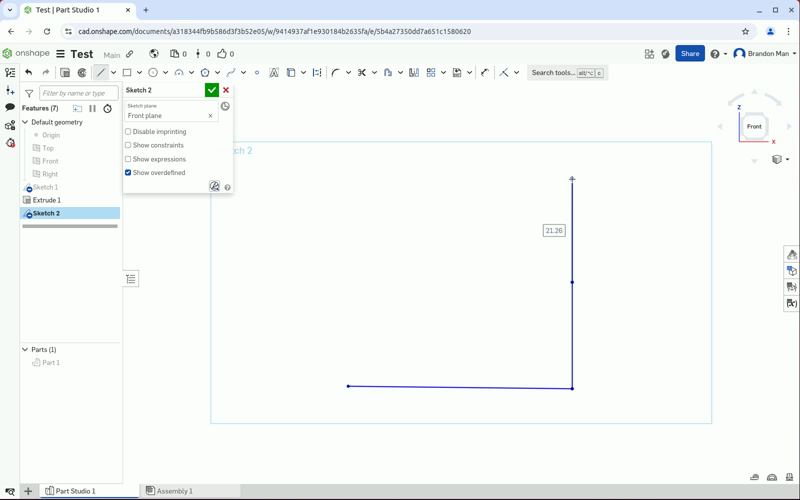
mouse_move(348, 195)
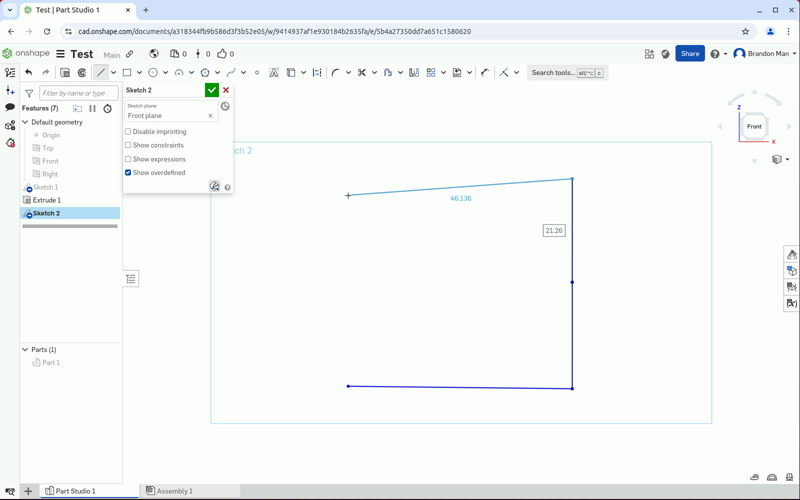
click(348, 195)
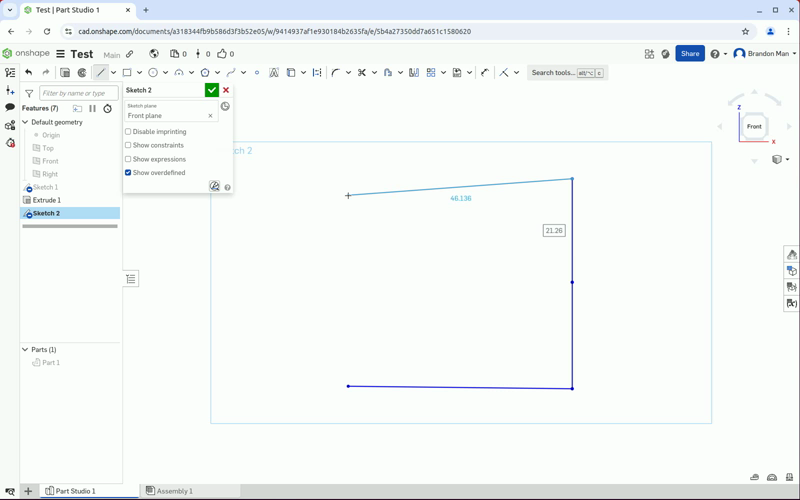
key_up(shift)
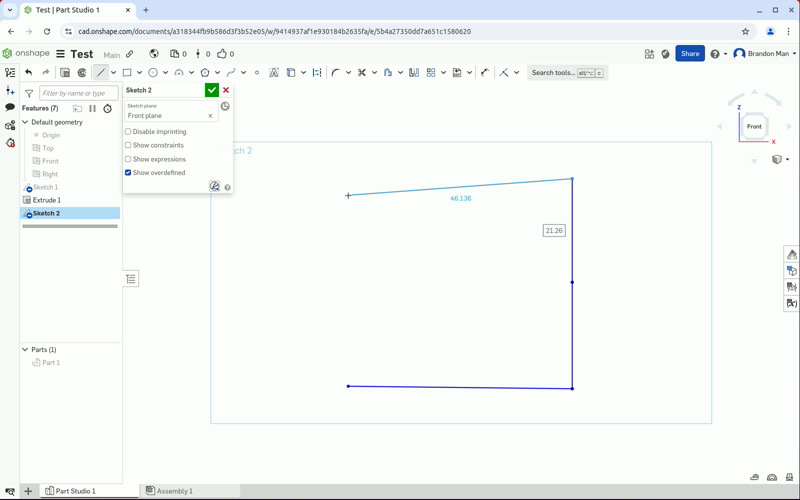
key_down(shift)
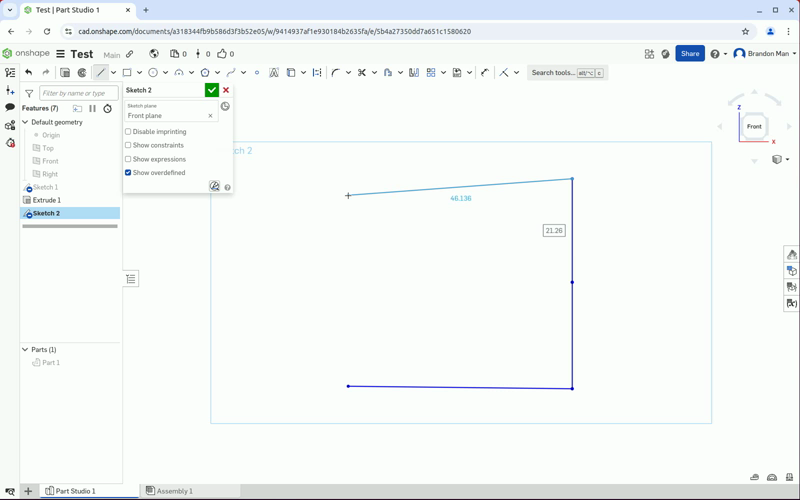
mouse_move(348, 289)
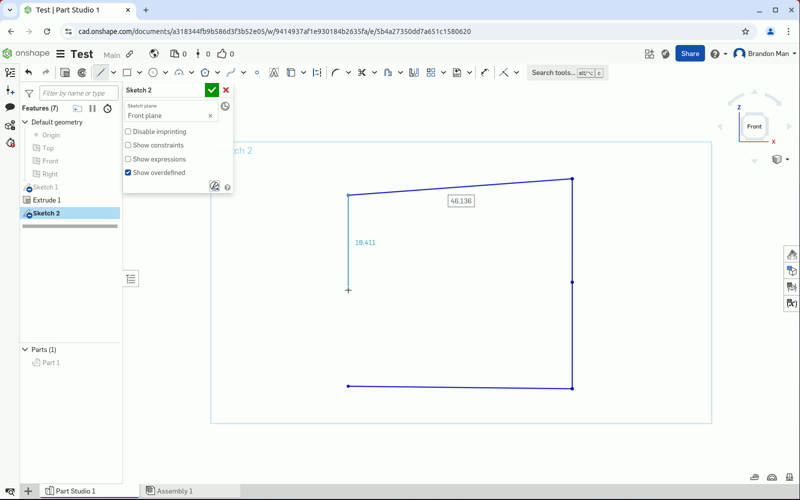
click(348, 289)
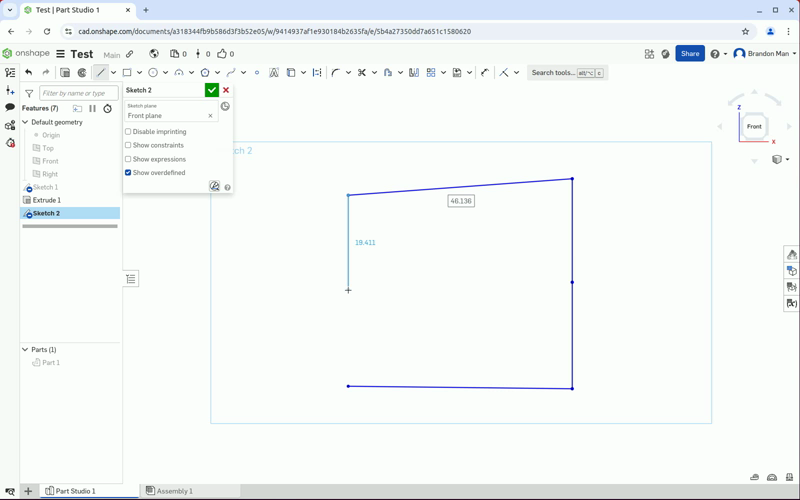
key_up(shift)
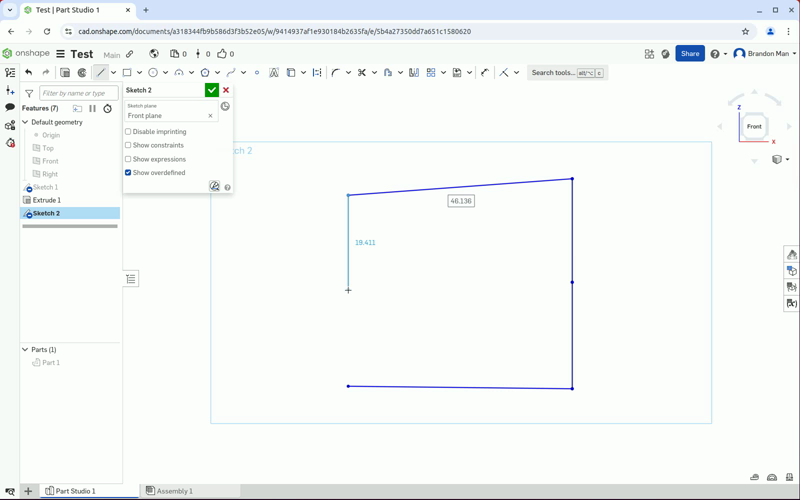
key_down(shift)
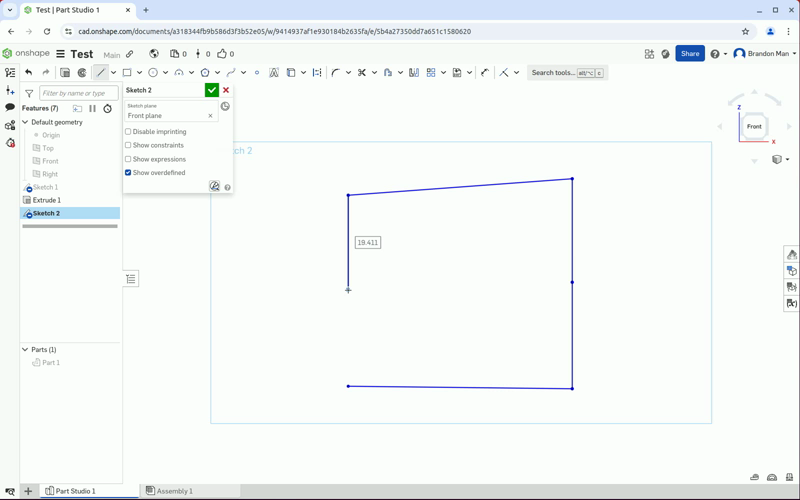
mouse_move(348, 386)
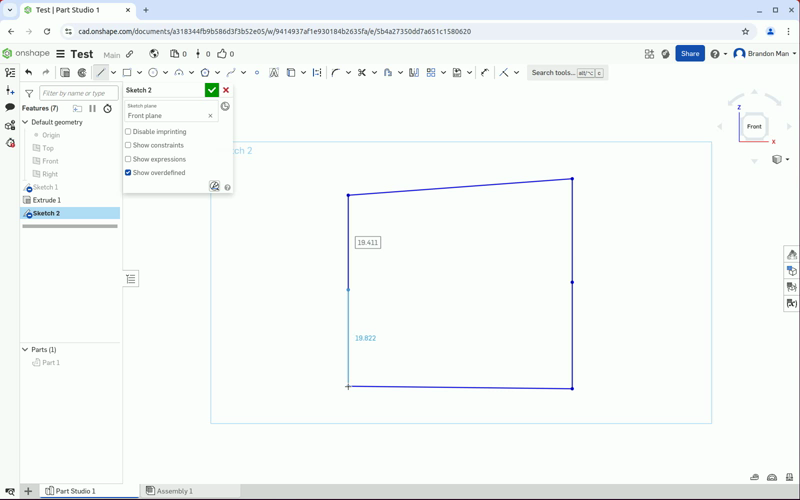
key_up(shift)
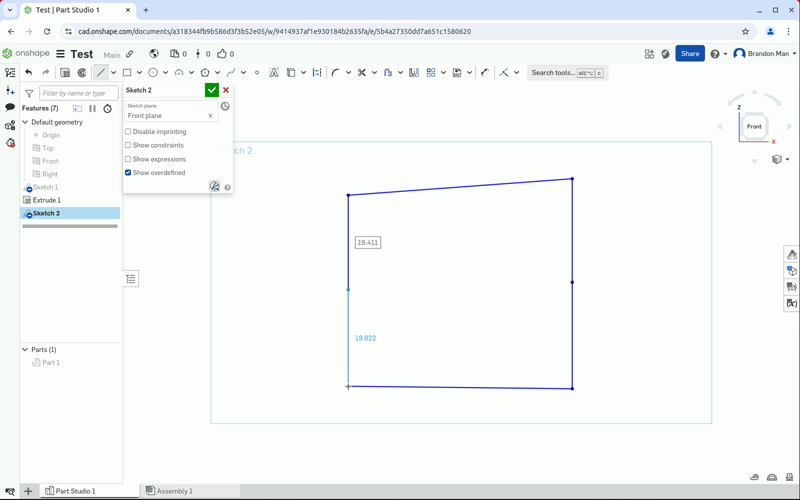
click(348, 386)
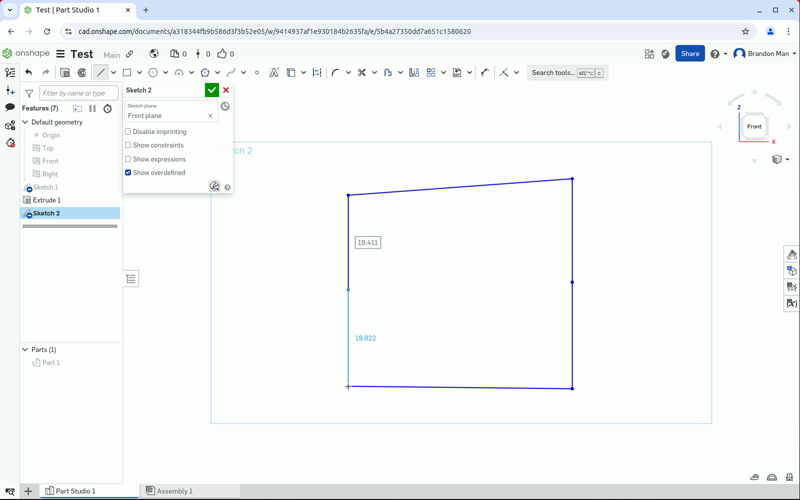
key(esc)
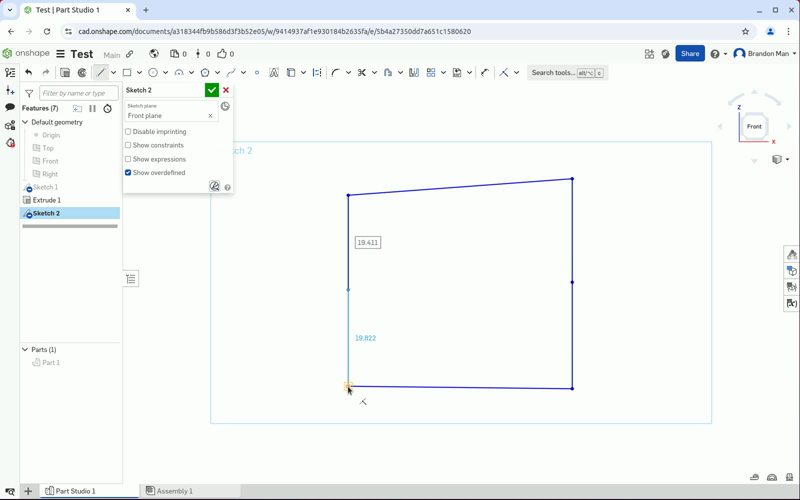
mouse_move(438, 262)
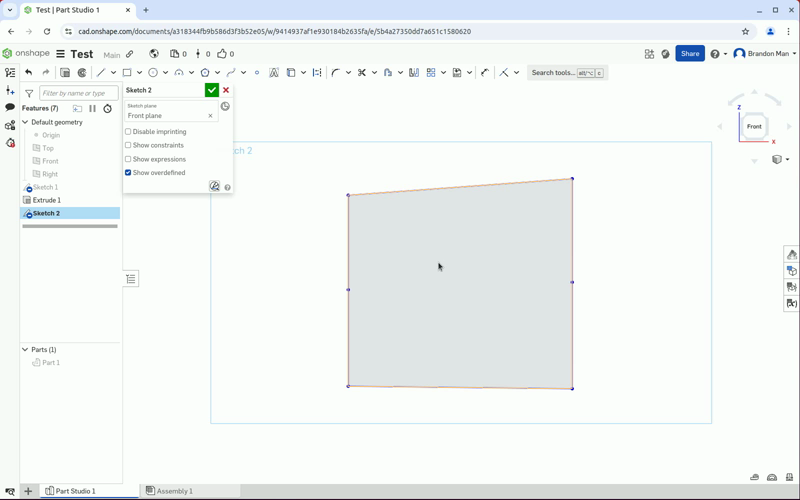
click(438, 262)
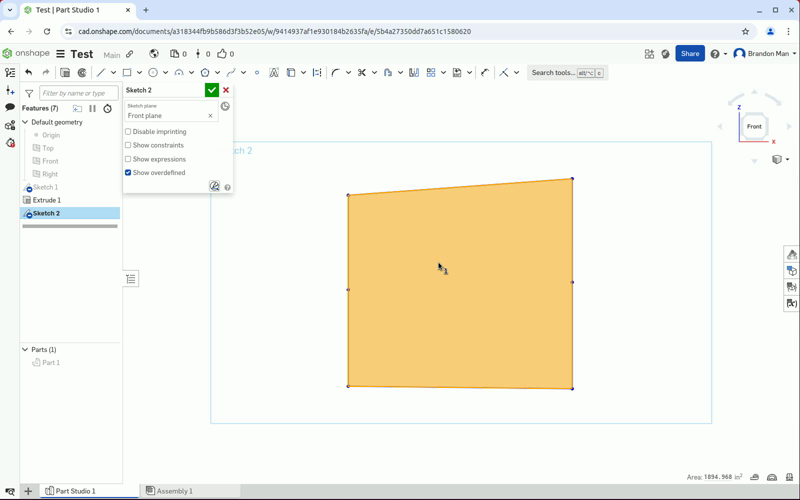
mouse_move(73, 352)
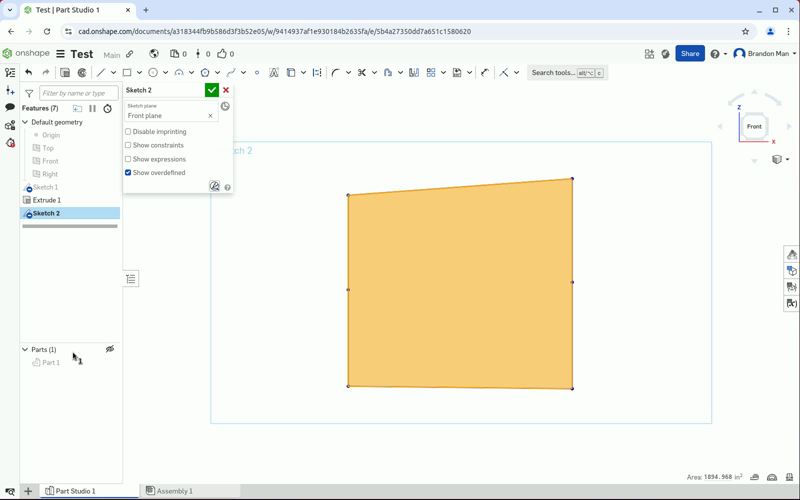
key(shift+y)
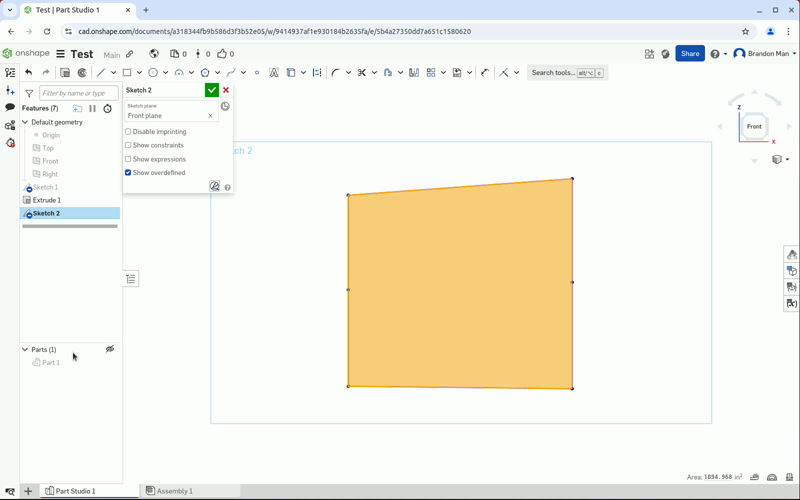
key(shift+e)
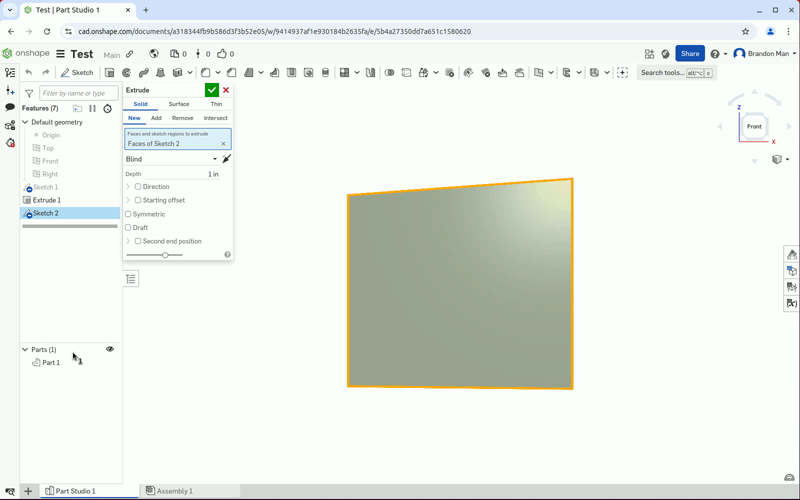
mouse_move(143, 106)
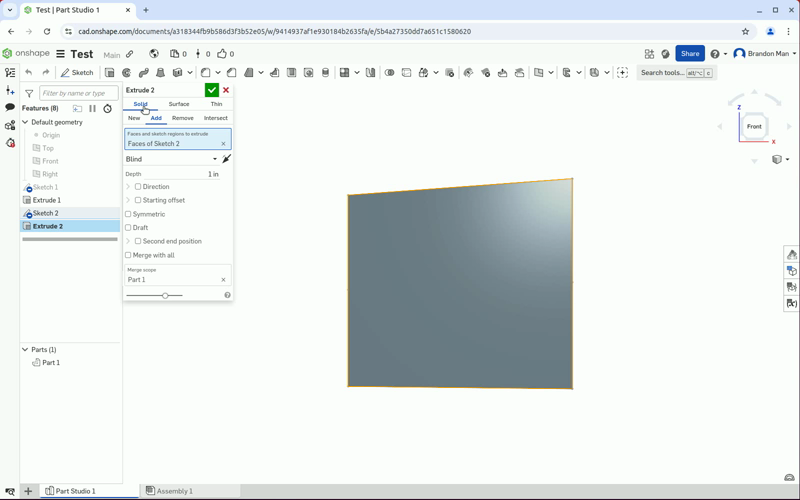
click(143, 106)
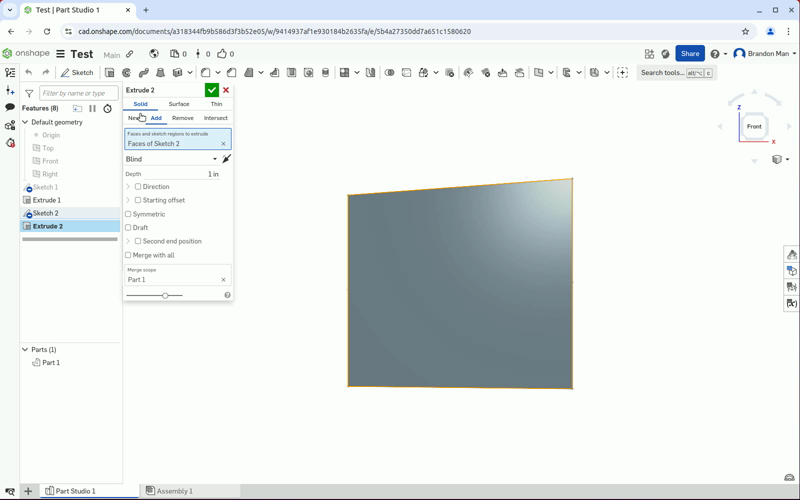
mouse_move(137, 120)
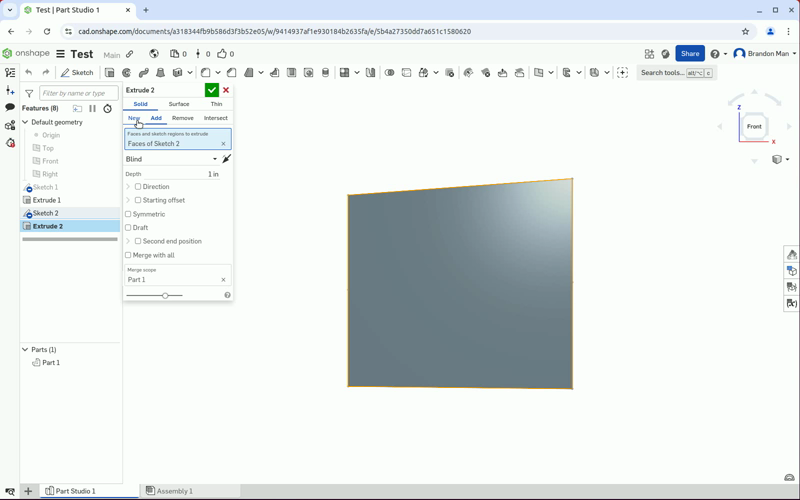
click(137, 120)
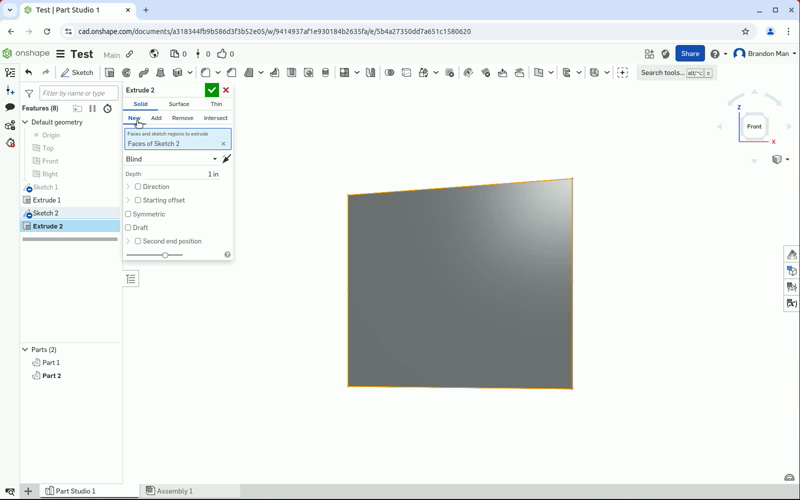
key(tab, 4)
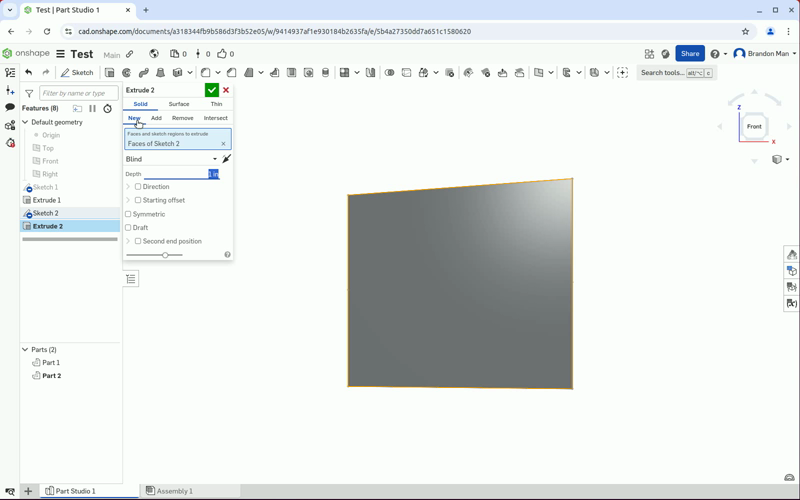
text(-0.241)
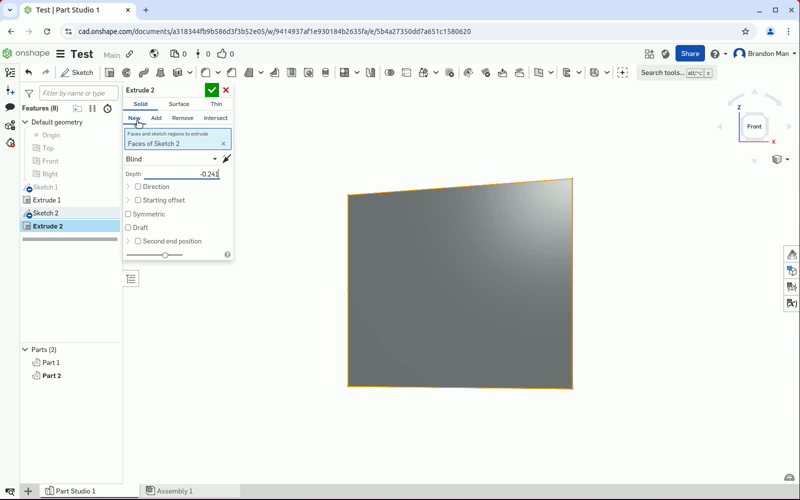
key(enter)
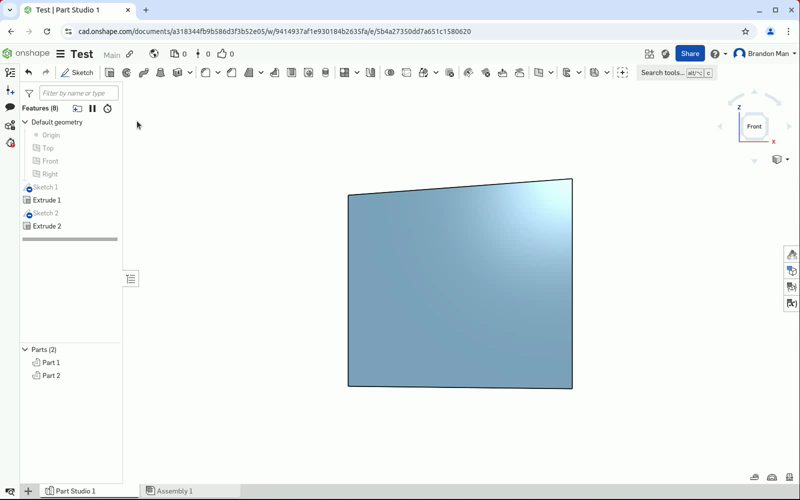
key(shift+h)
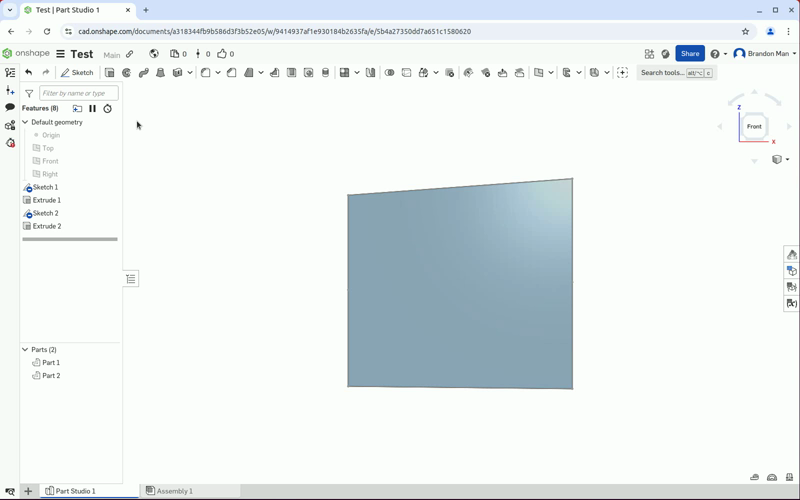
key(shift+h)
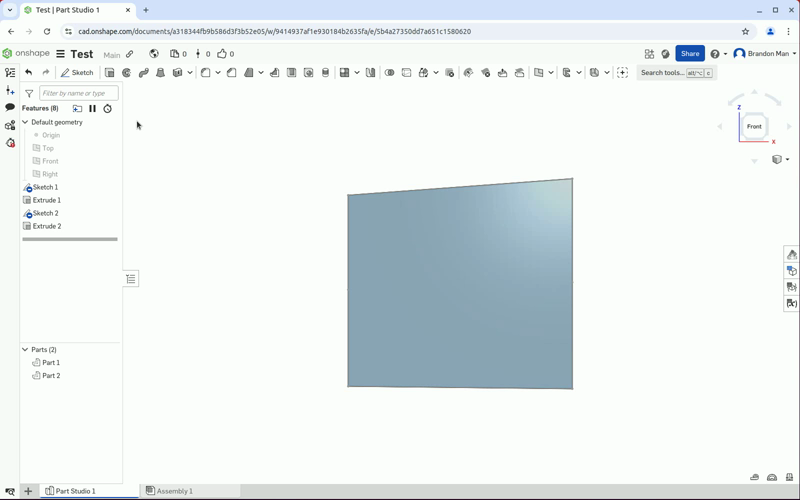
key(shift+7)
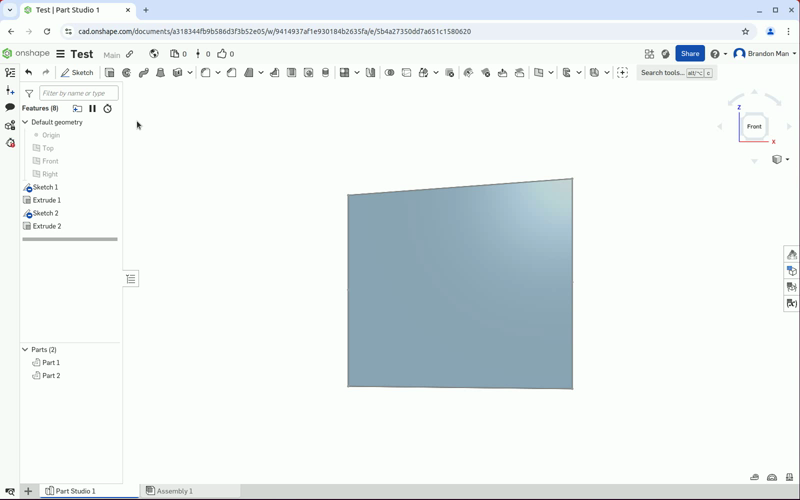
key(left, 2)
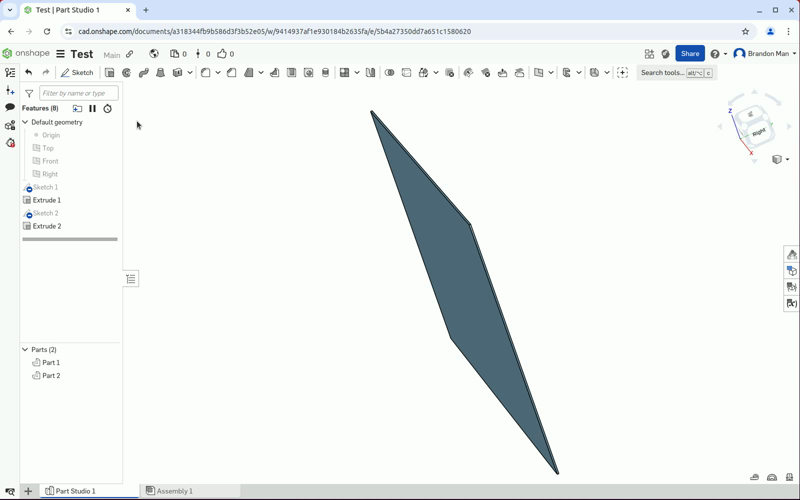
key(down, 2)
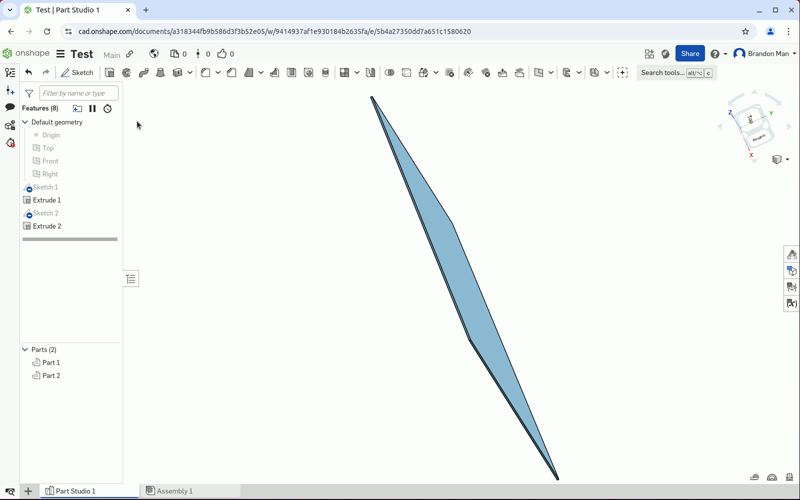
key(up, 2)
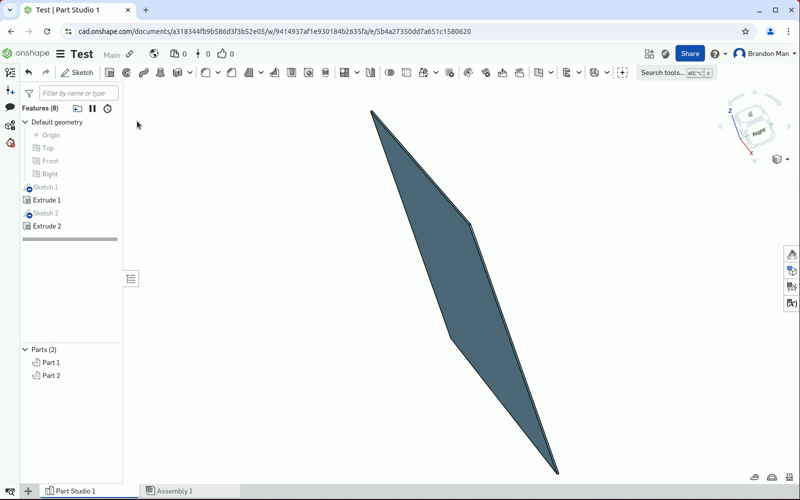
key(right, 2)
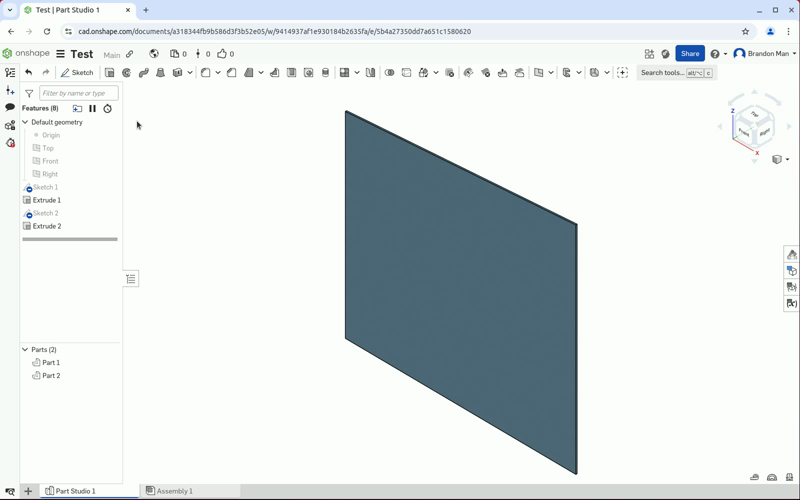
mouse_move(73, 189)
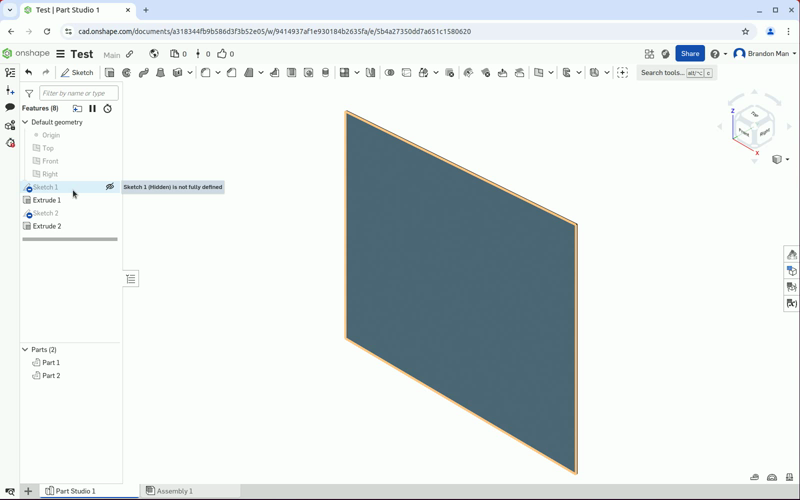
click(73, 189)